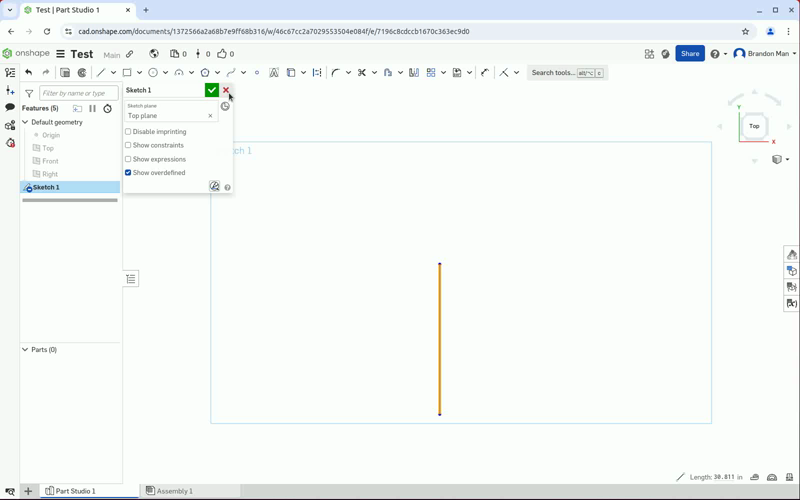
key(shift+h)
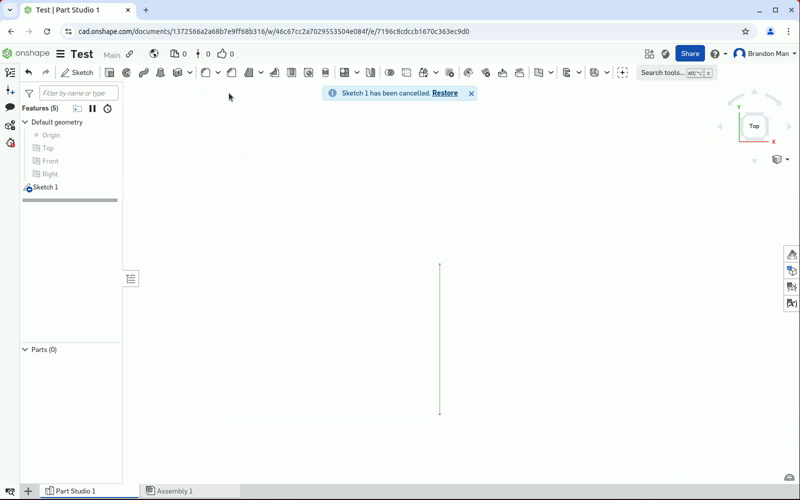
key(shift+s)
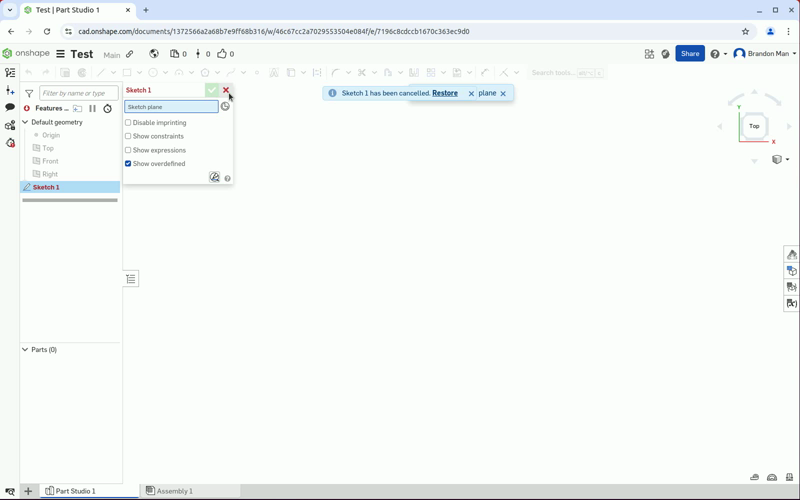
mouse_move(73, 150)
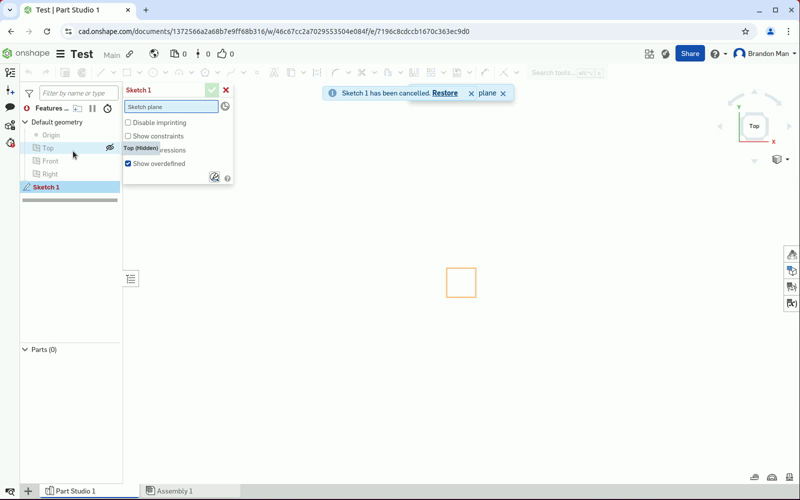
click(73, 150)
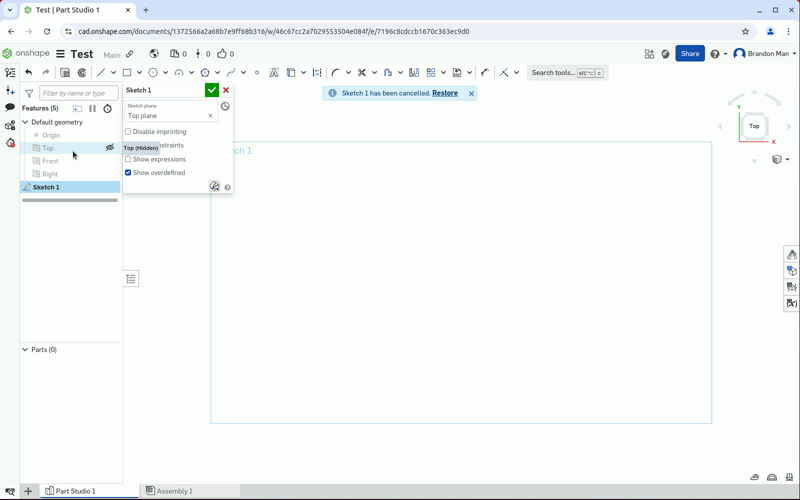
mouse_move(73, 352)
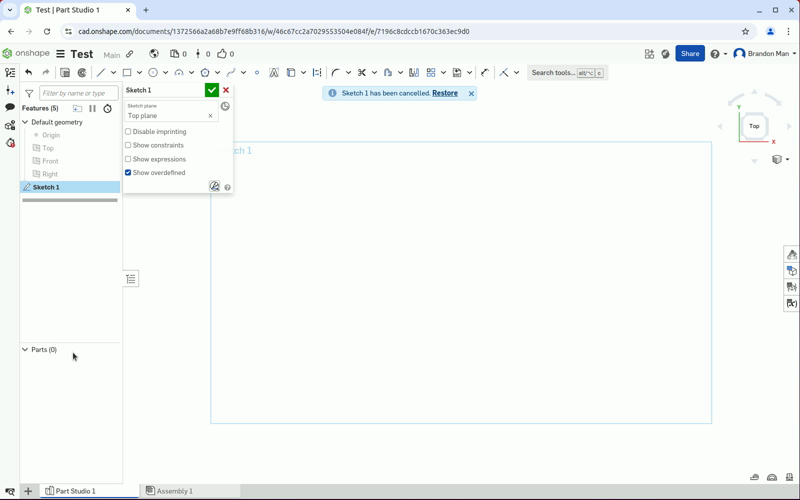
key(y)
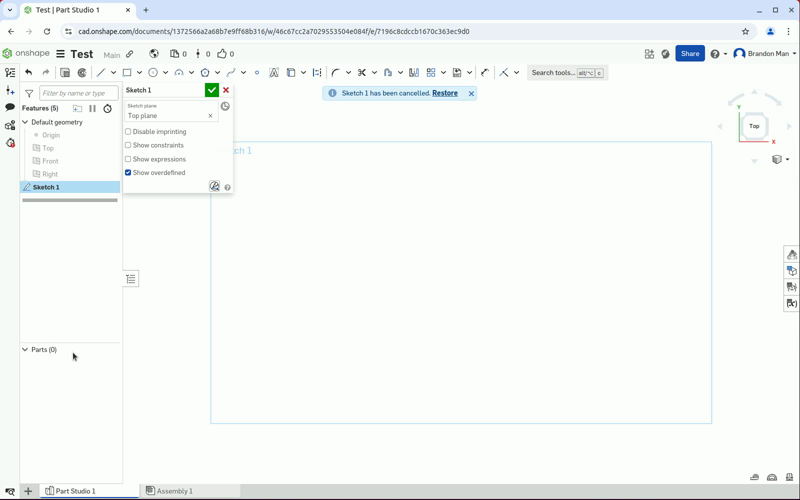
key(l)
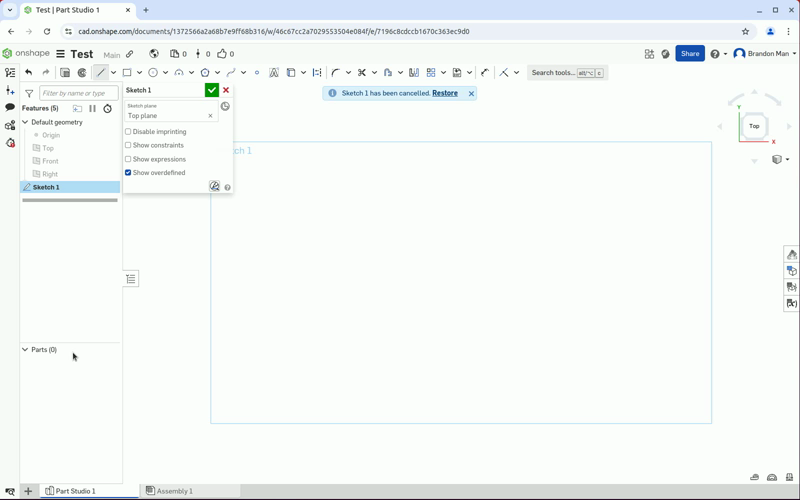
key_down(shift)
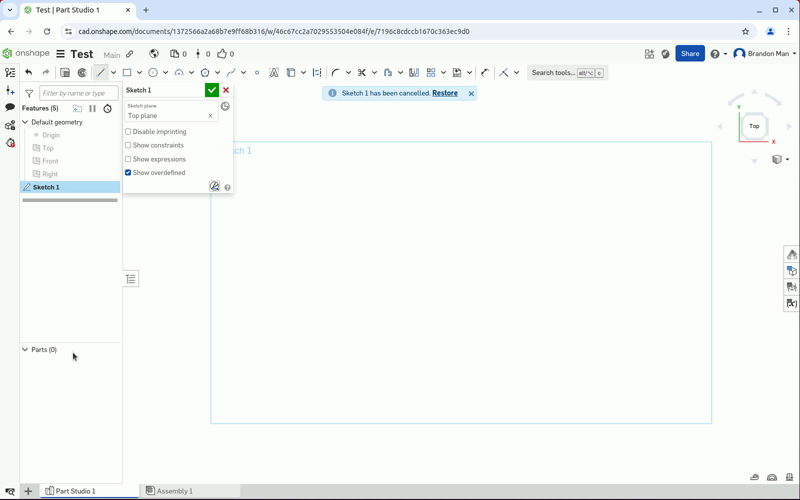
mouse_move(349, 282)
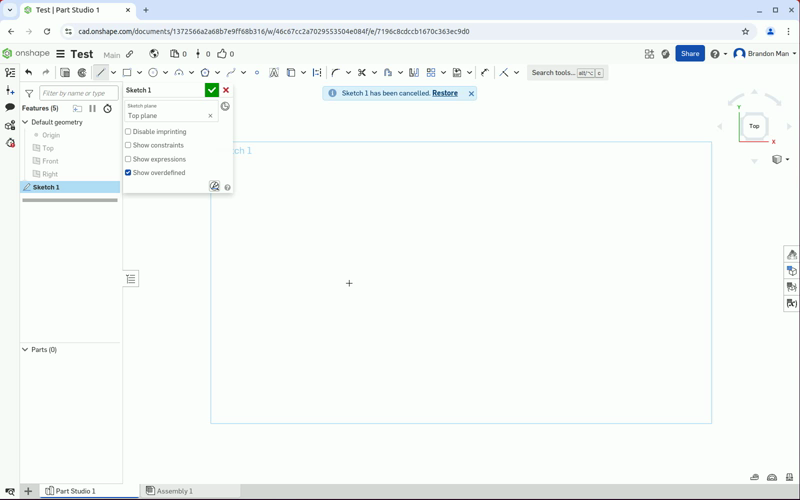
click(349, 282)
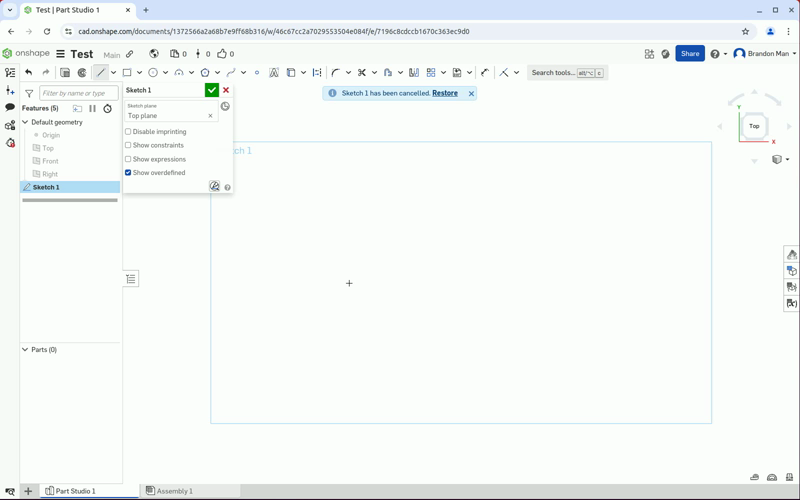
key_up(shift)
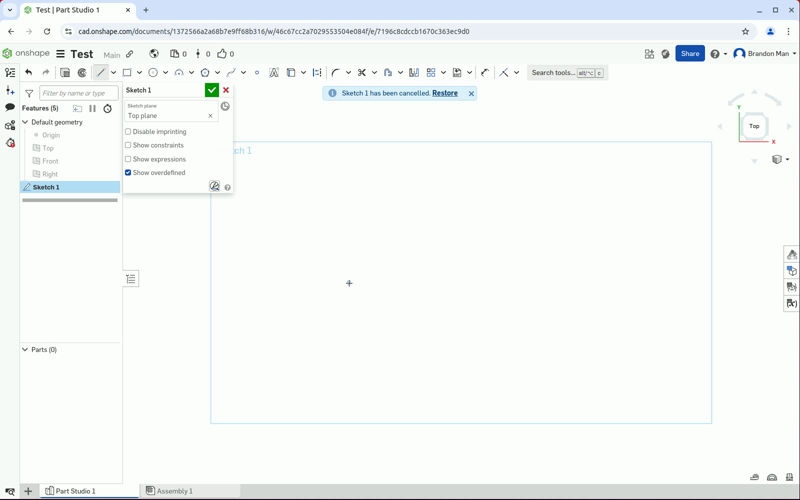
key_down(shift)
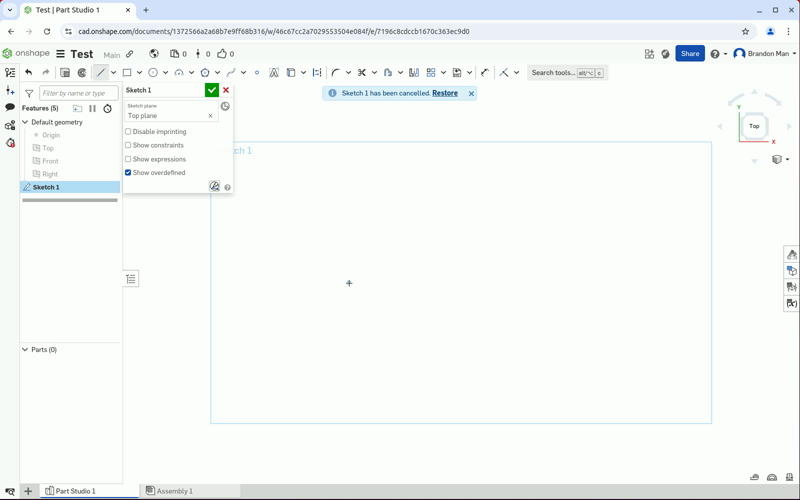
mouse_move(405, 378)
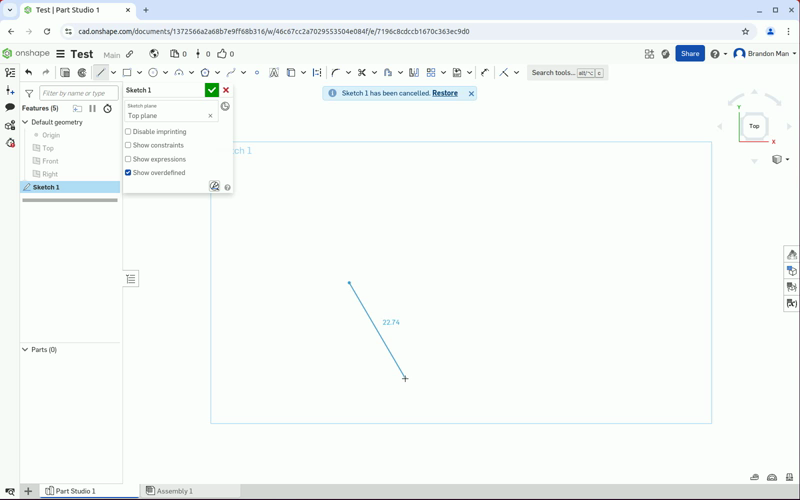
click(405, 378)
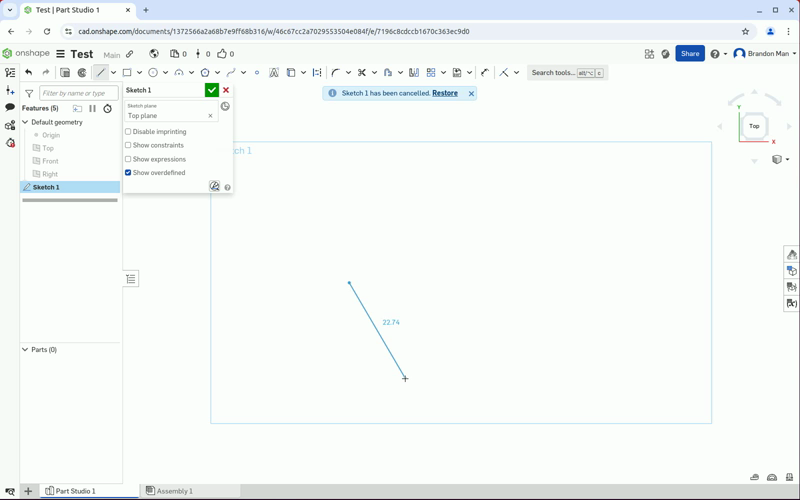
key_up(shift)
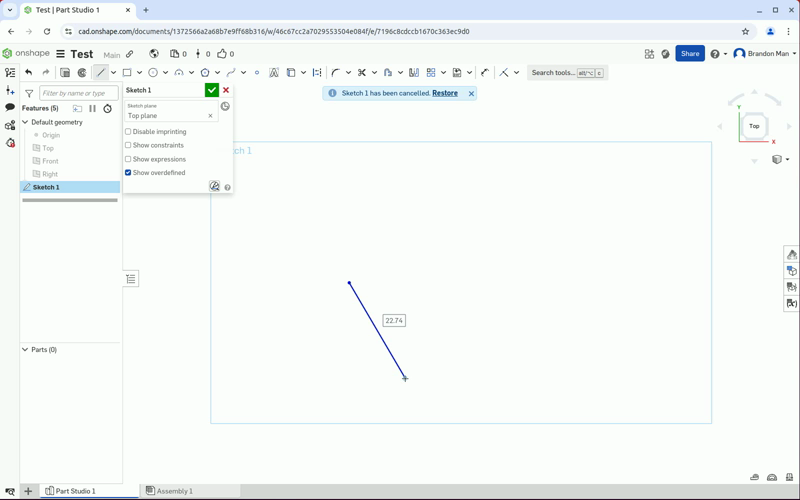
key_down(shift)
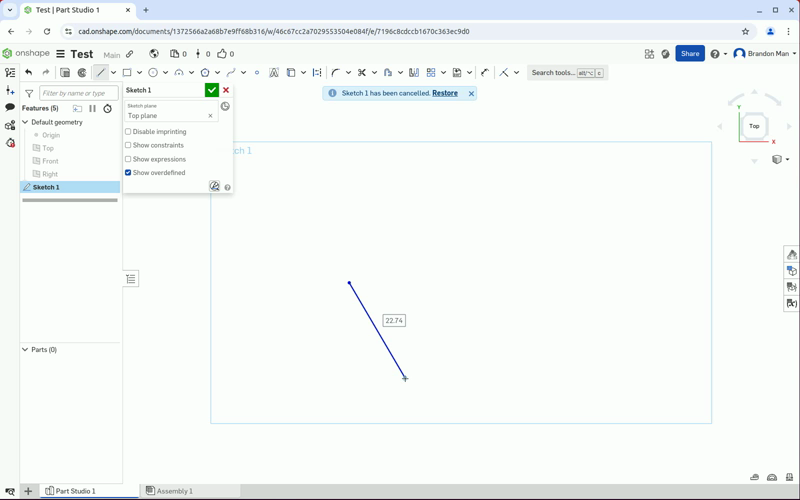
mouse_move(514, 378)
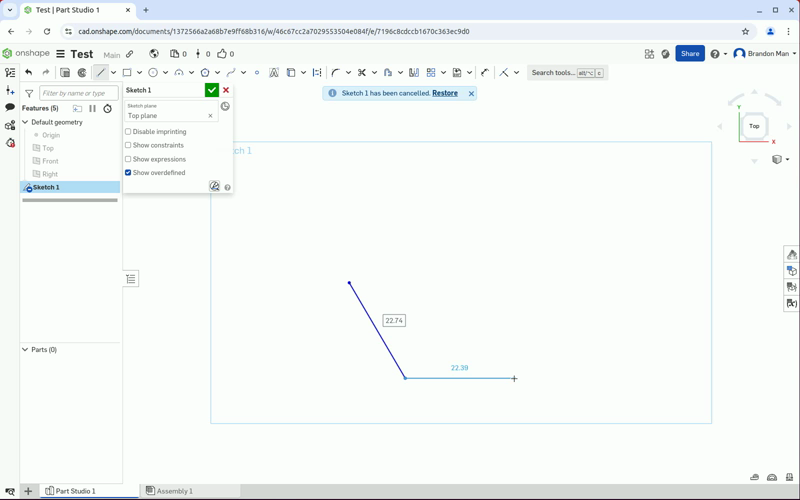
click(514, 378)
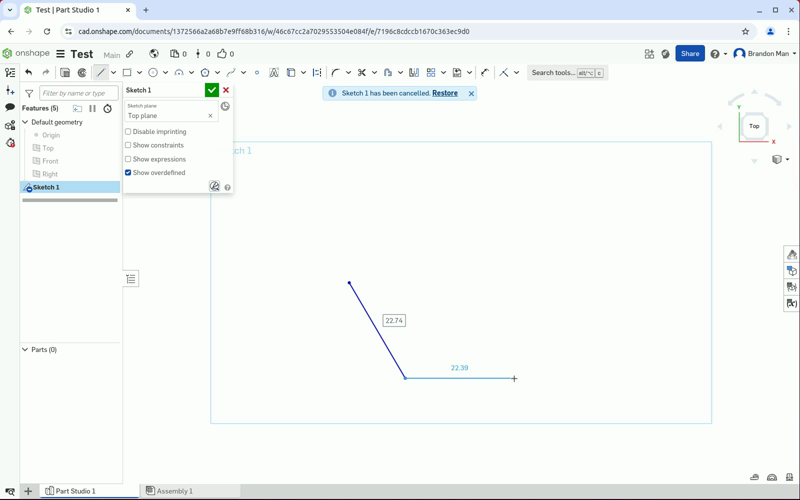
key_up(shift)
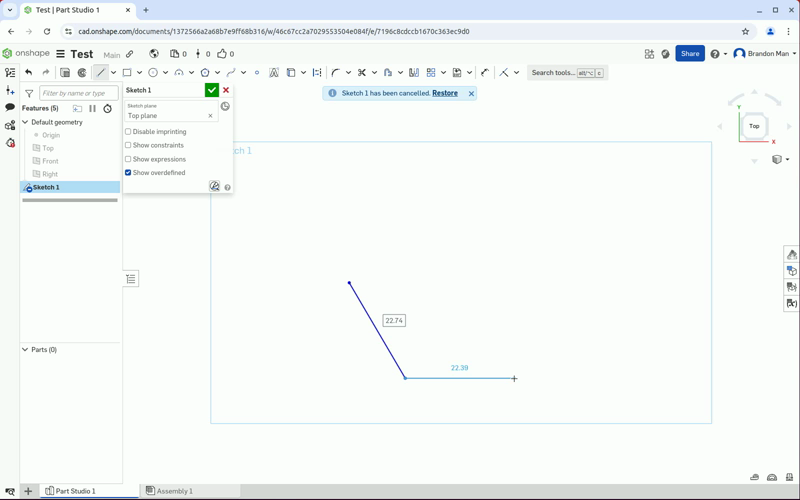
key_down(shift)
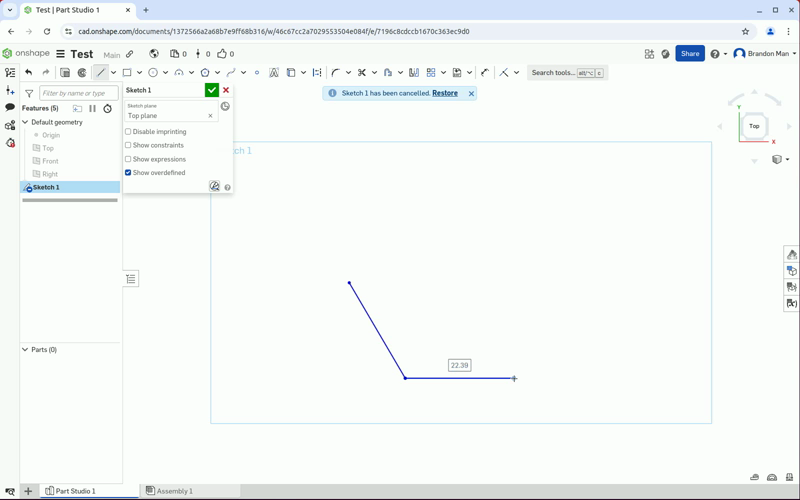
mouse_move(569, 282)
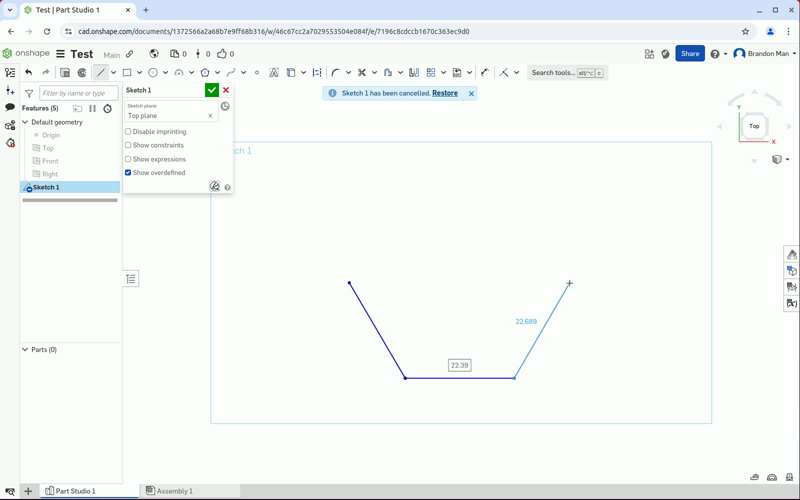
click(569, 282)
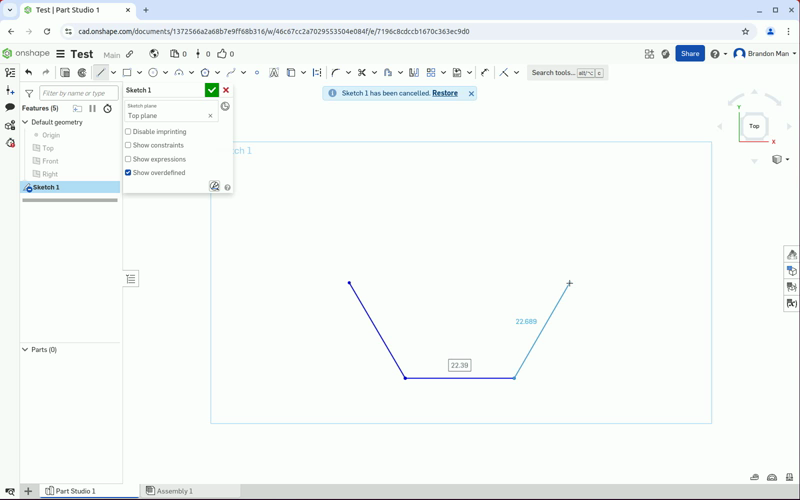
key_up(shift)
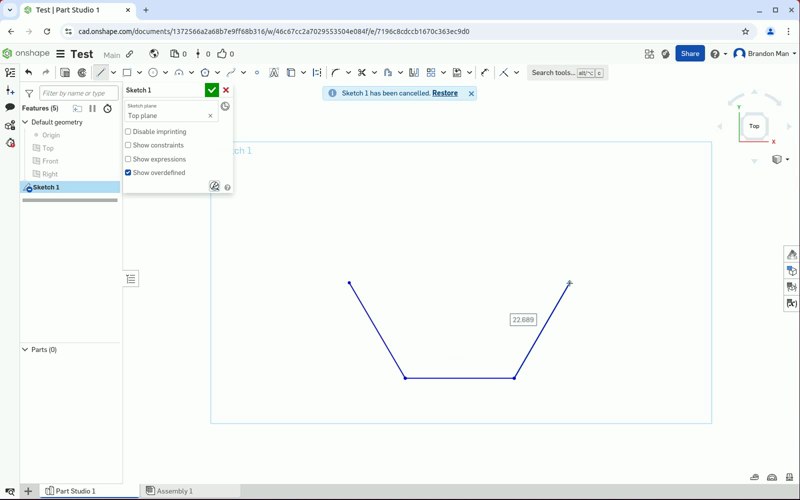
key_down(shift)
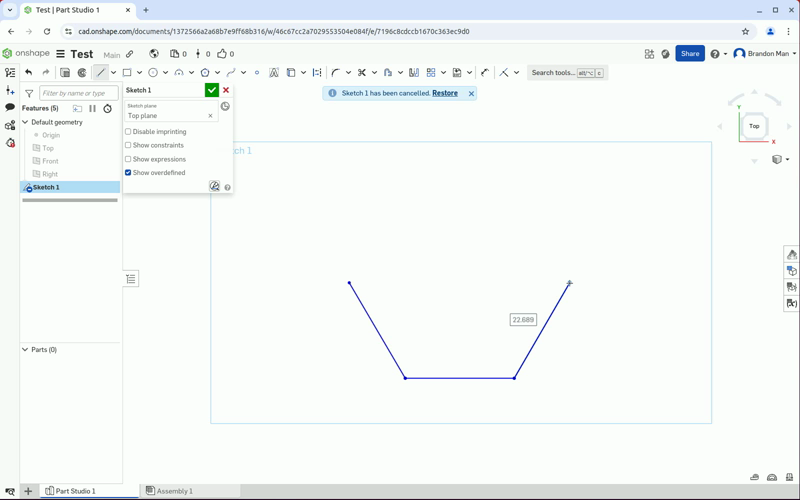
mouse_move(514, 187)
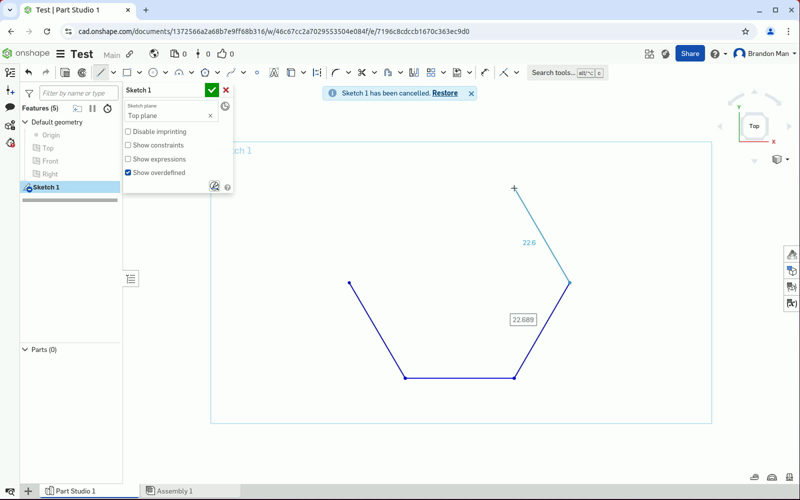
click(514, 187)
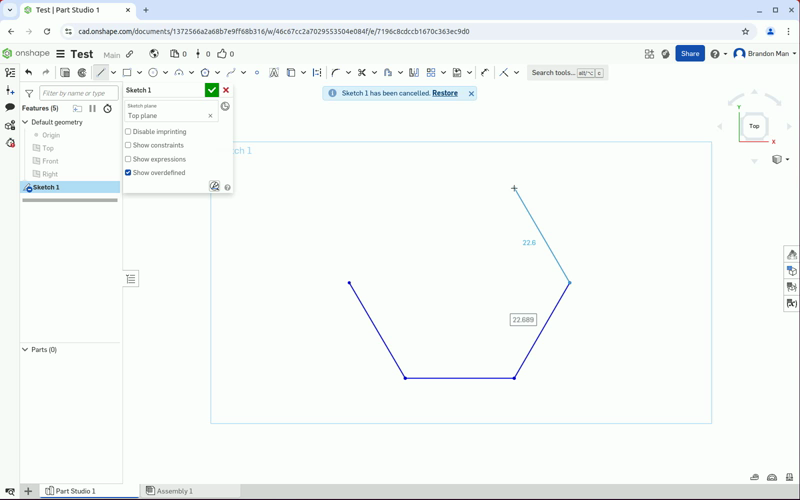
key_up(shift)
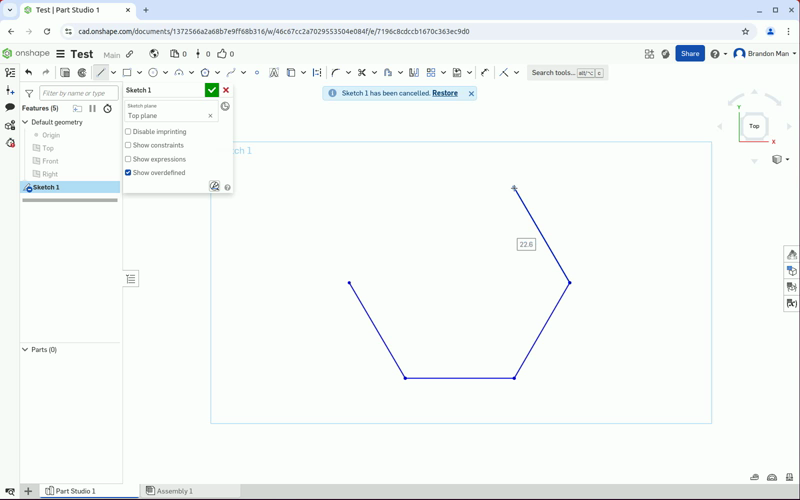
key_down(shift)
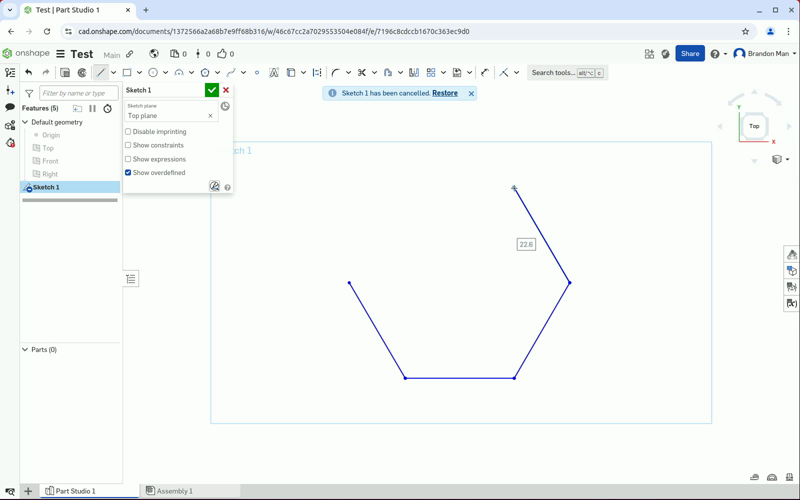
mouse_move(405, 187)
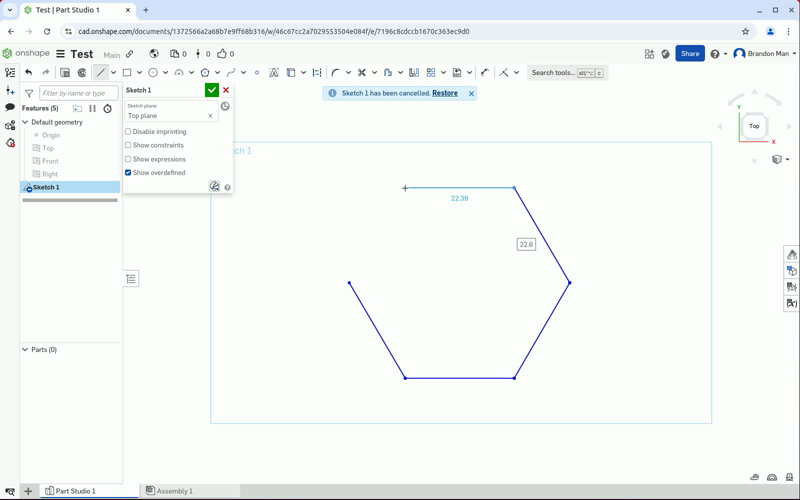
click(405, 187)
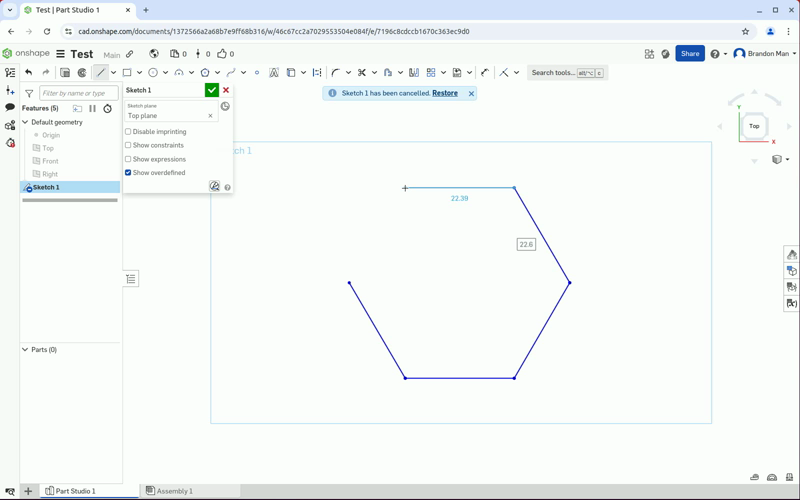
key_up(shift)
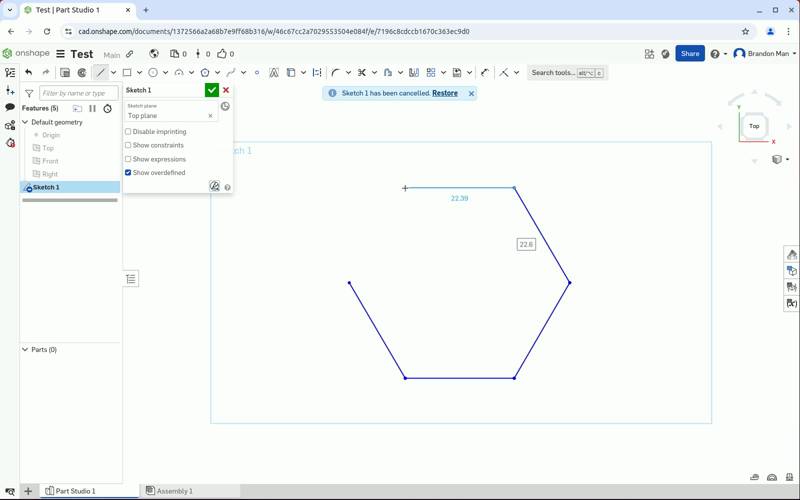
key_down(shift)
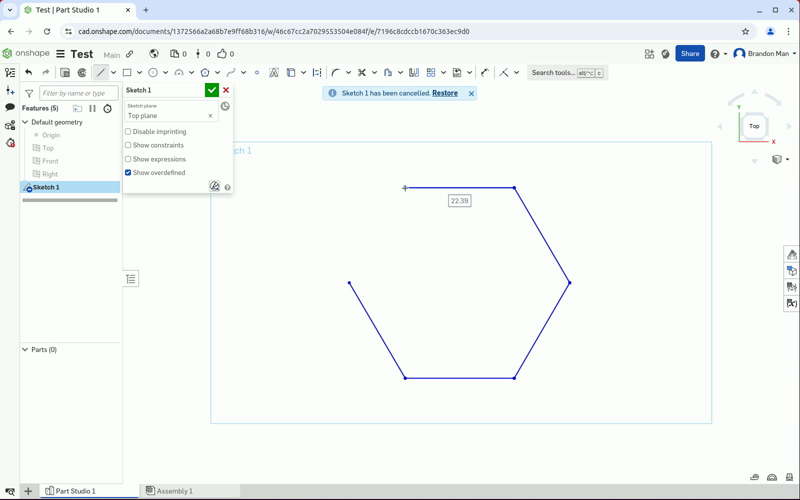
mouse_move(349, 282)
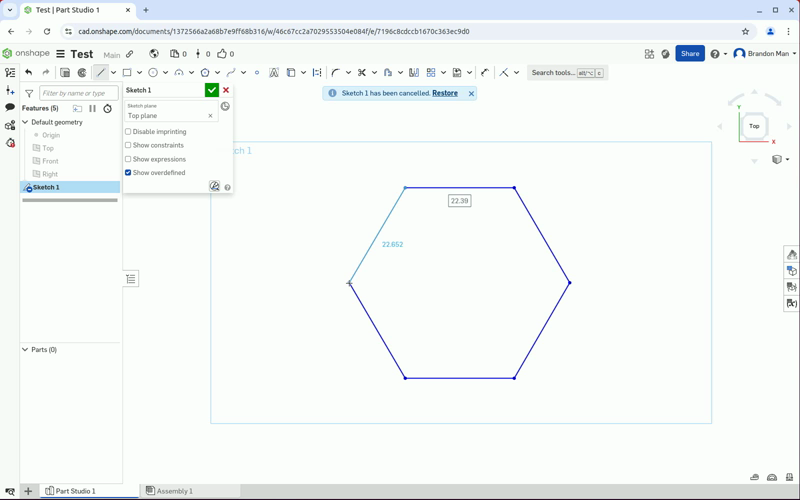
key_up(shift)
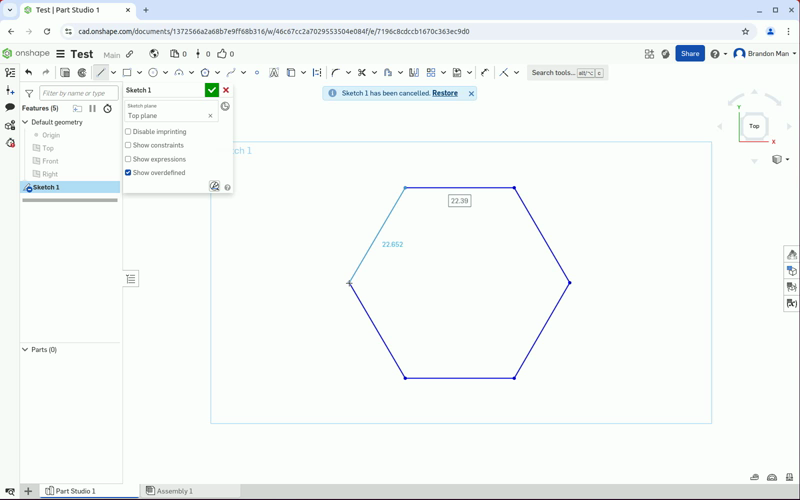
click(349, 282)
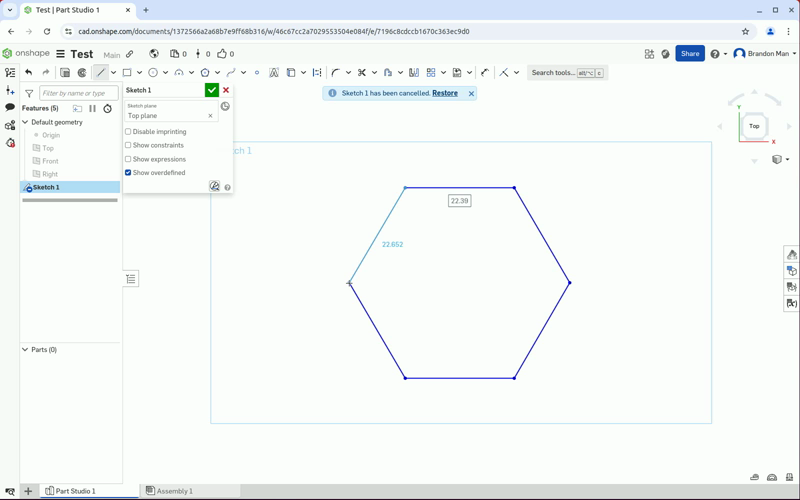
key(esc)
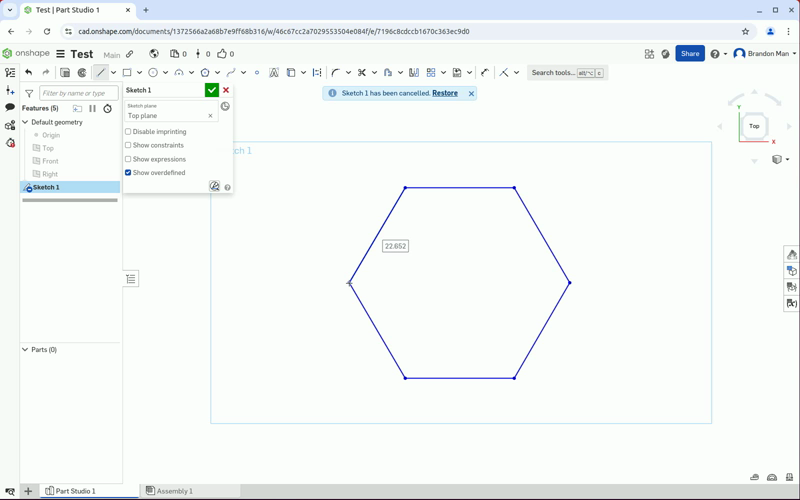
mouse_move(383, 297)
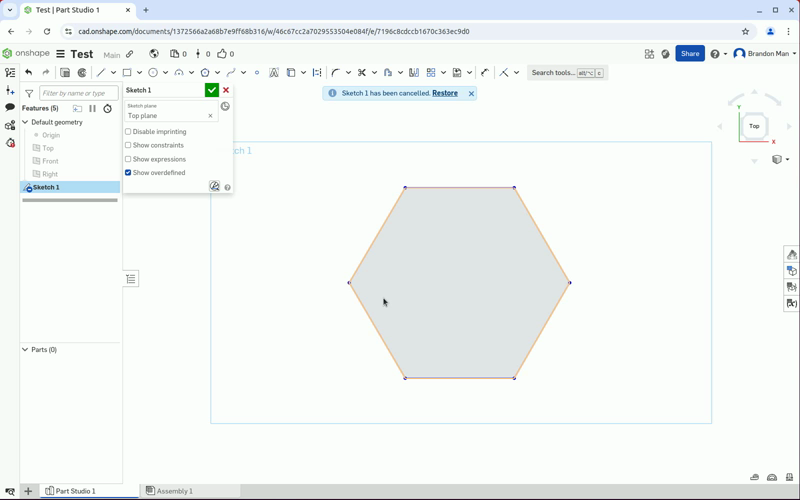
click(383, 297)
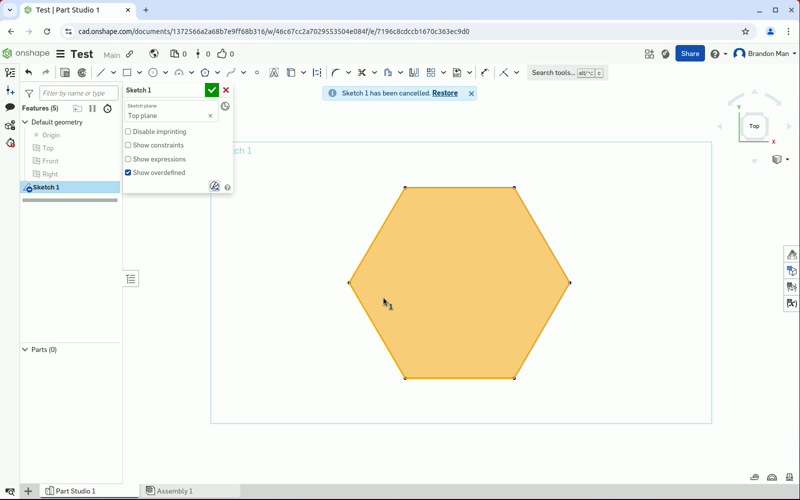
mouse_move(73, 352)
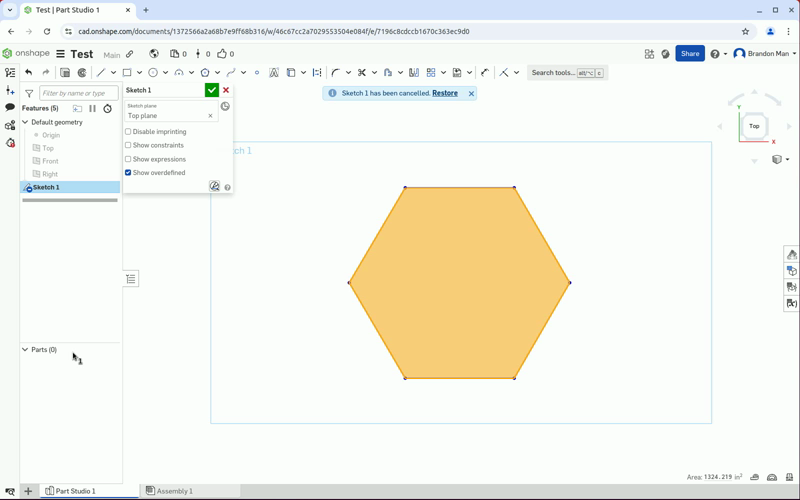
key(shift+y)
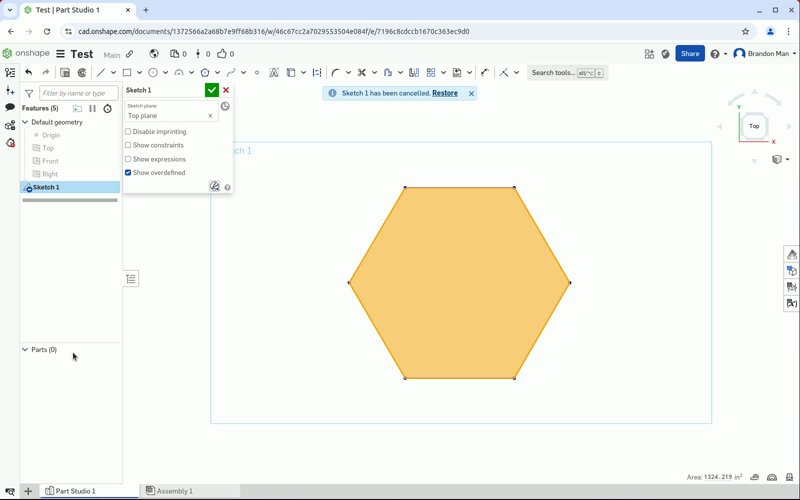
key(shift+e)
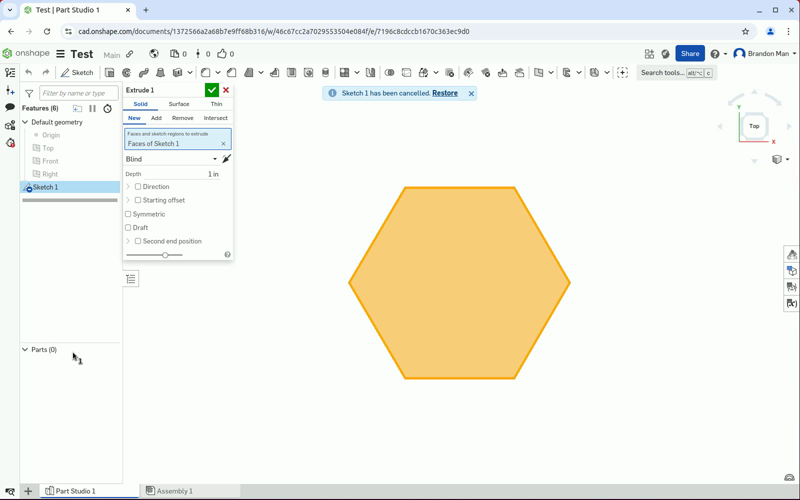
mouse_move(143, 106)
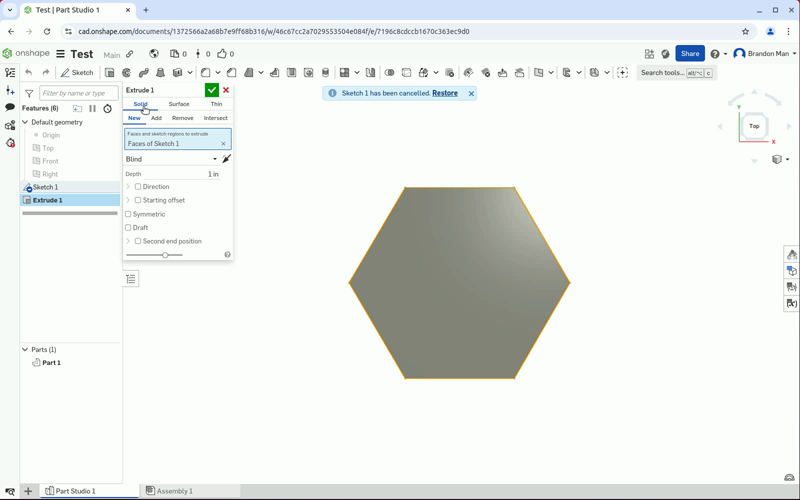
click(143, 106)
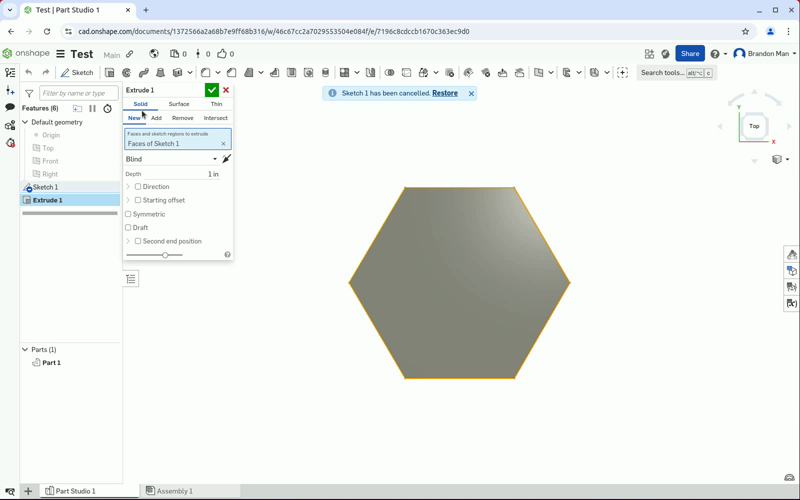
mouse_move(137, 120)
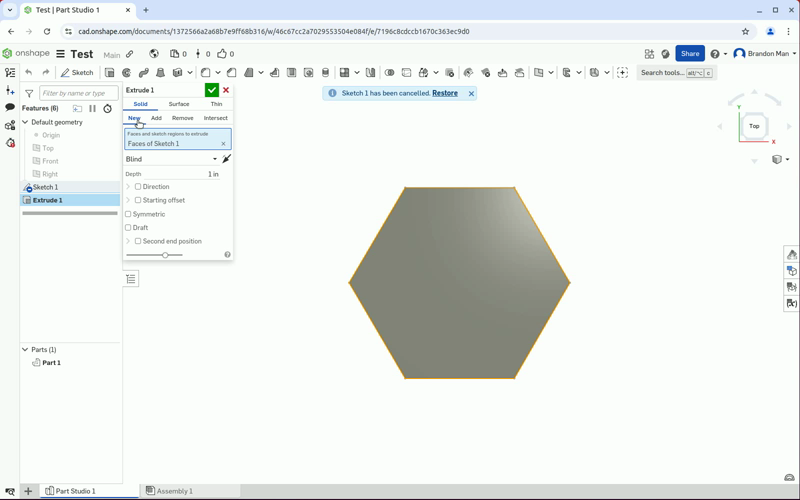
click(137, 120)
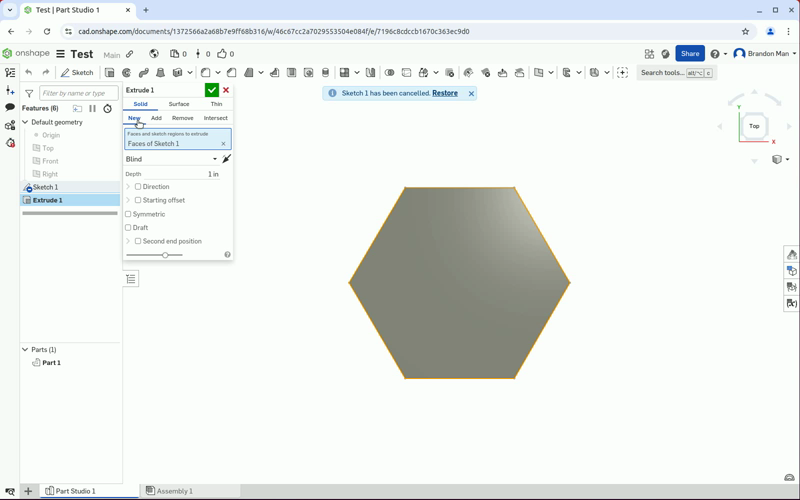
key(tab, 4)
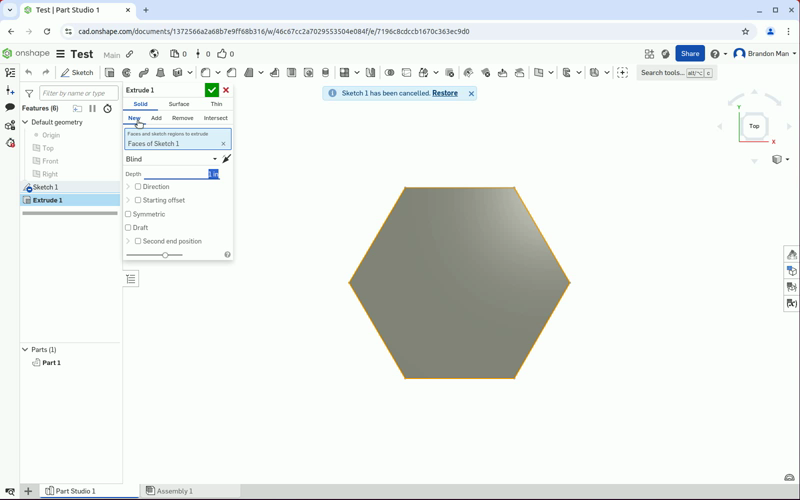
text(15.405)
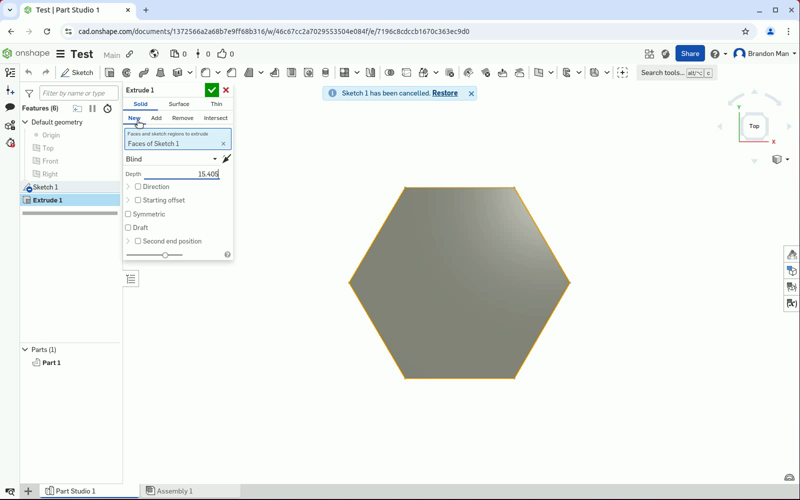
key(enter)
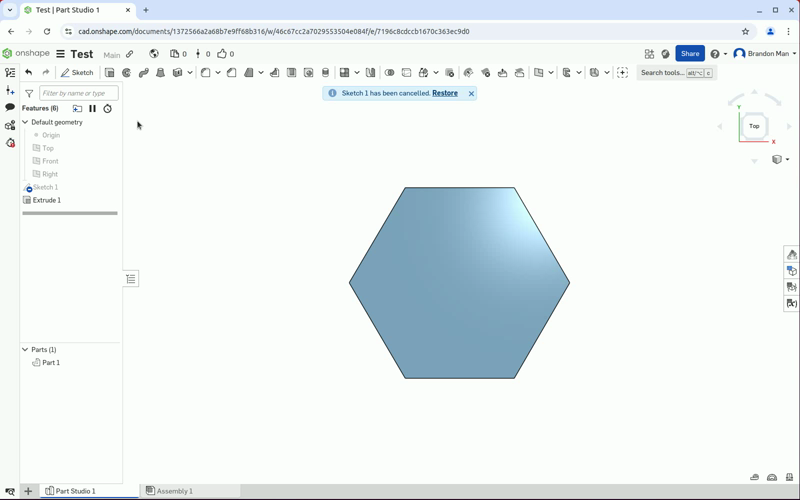
key(shift+h)
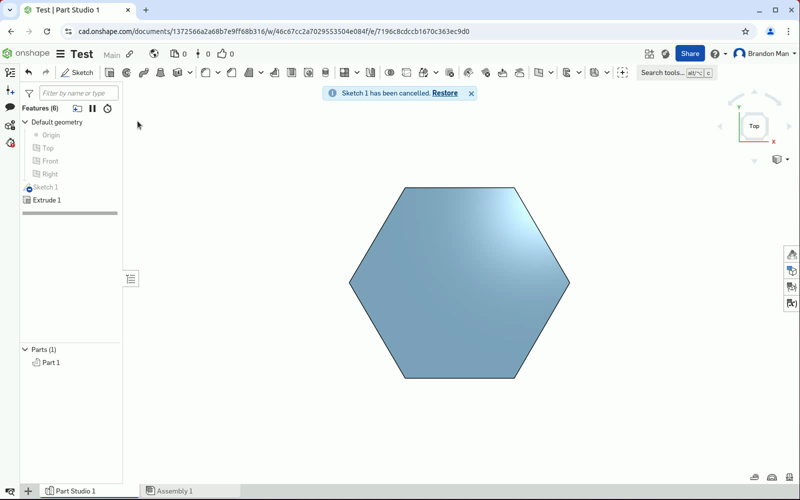
key(shift+h)
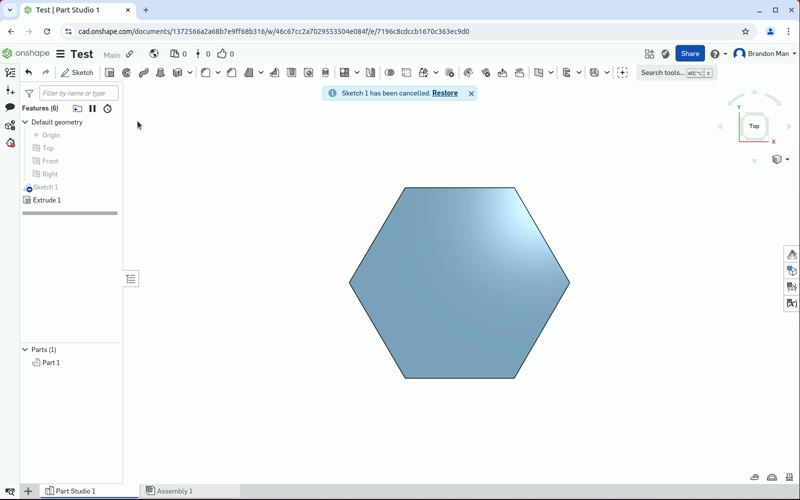
mouse_move(73, 189)
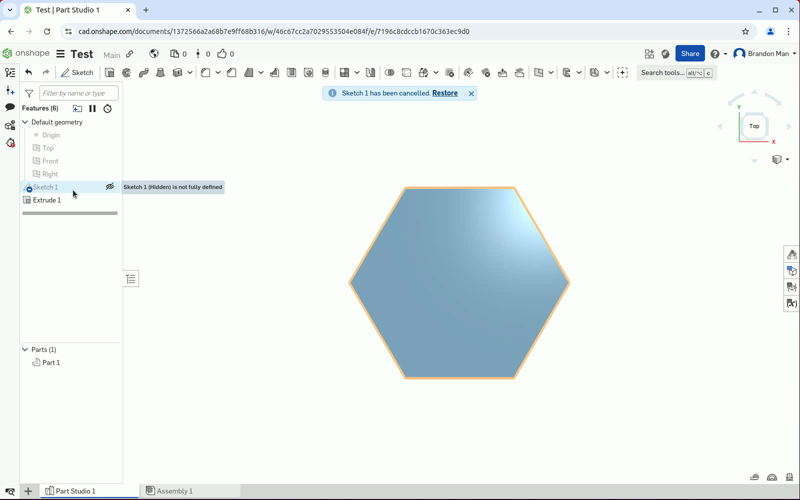
click(73, 189)
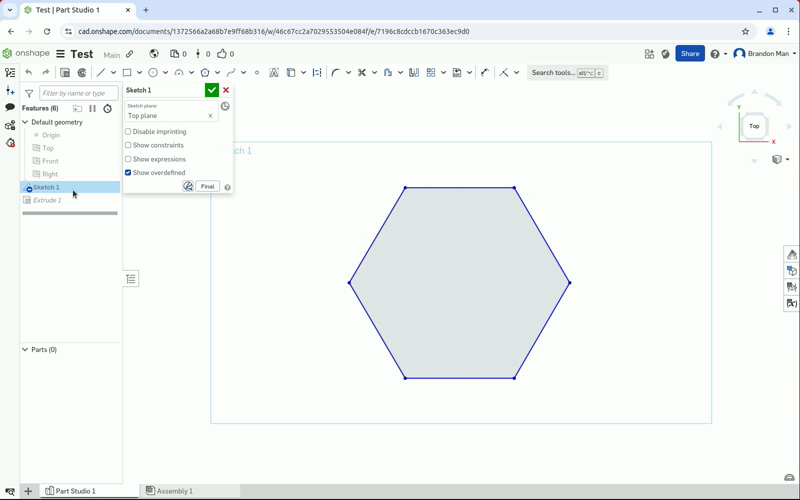
mouse_move(229, 92)
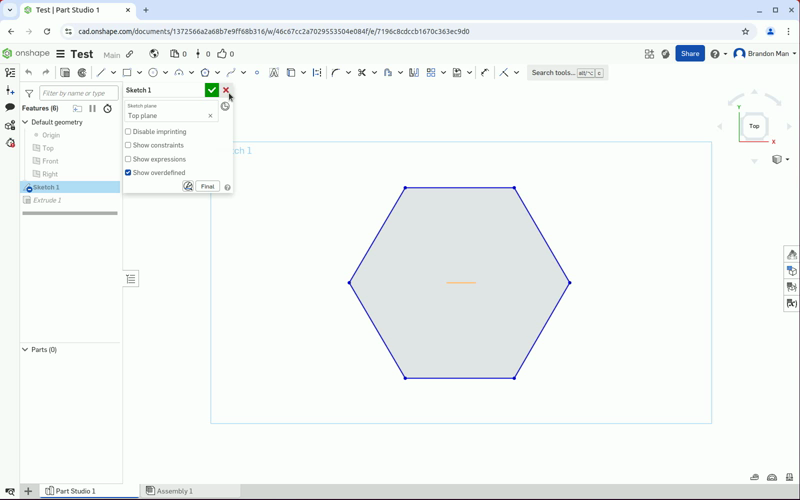
click(229, 92)
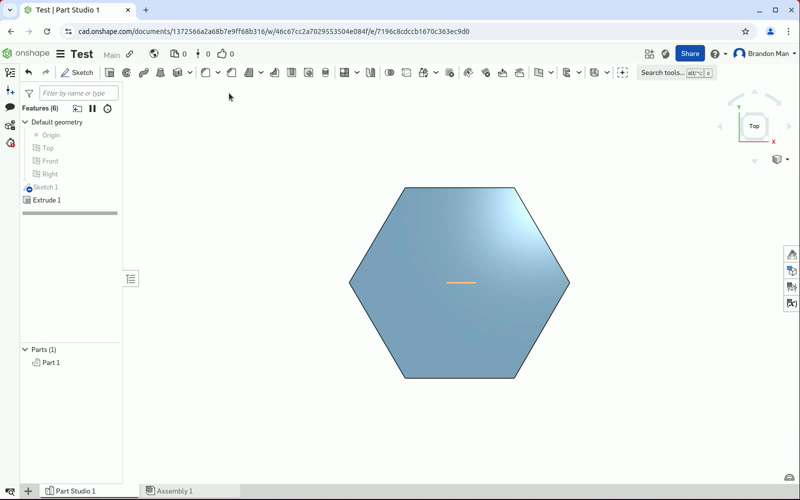
mouse_move(541, 75)
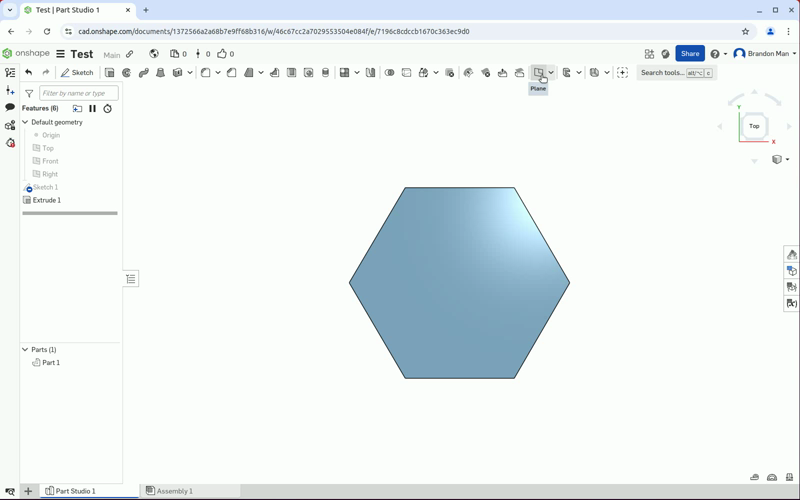
click(541, 75)
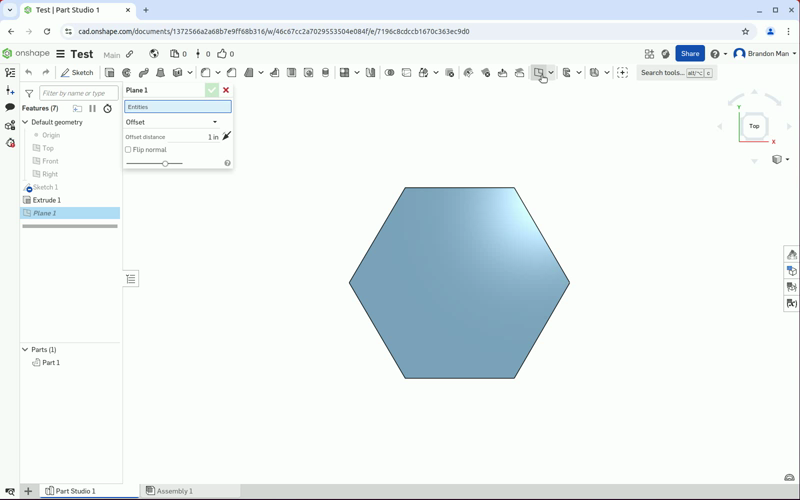
mouse_move(73, 150)
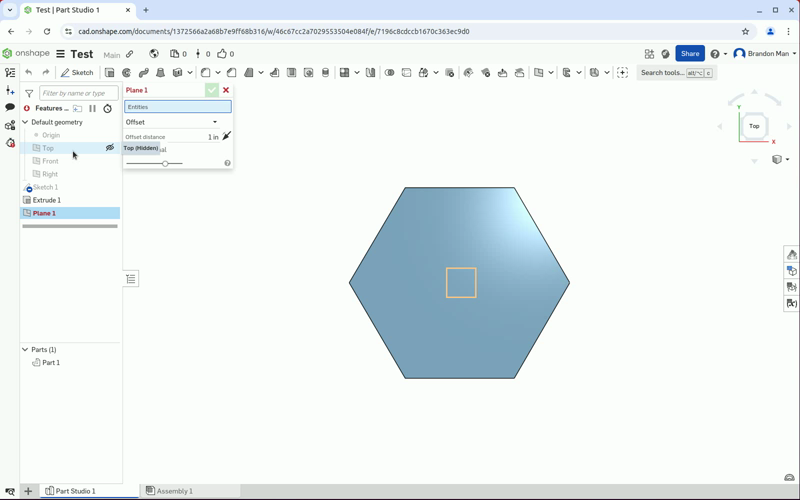
click(73, 150)
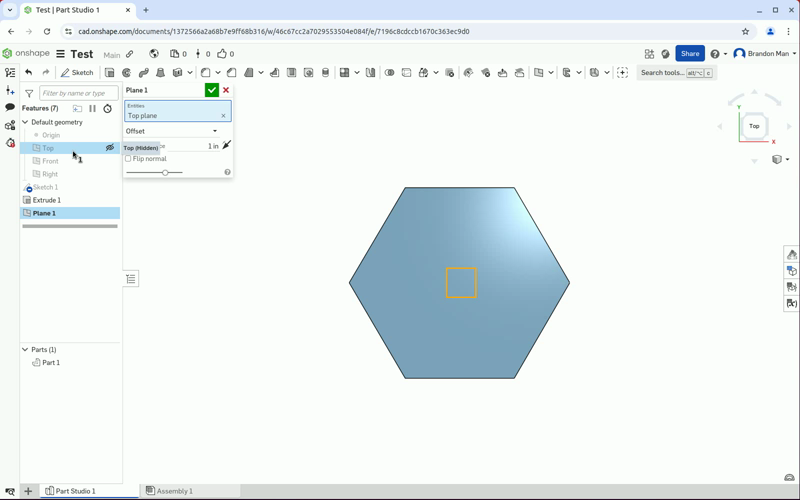
key(tab, 2)
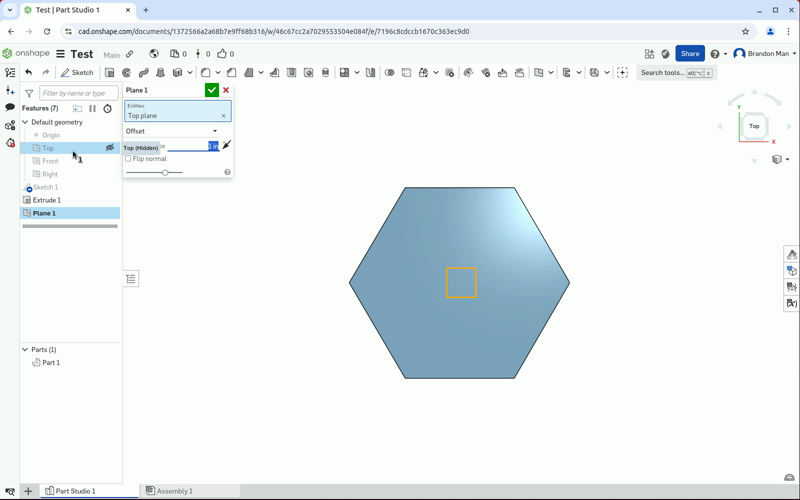
text(15.405)
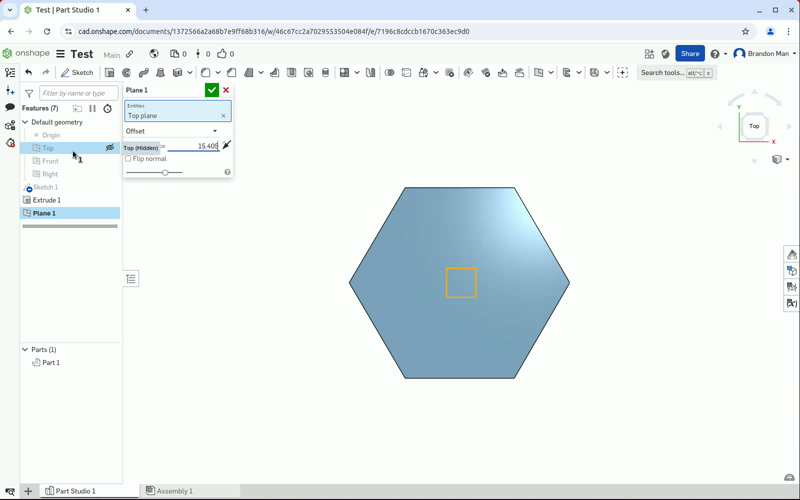
key(enter, 2)
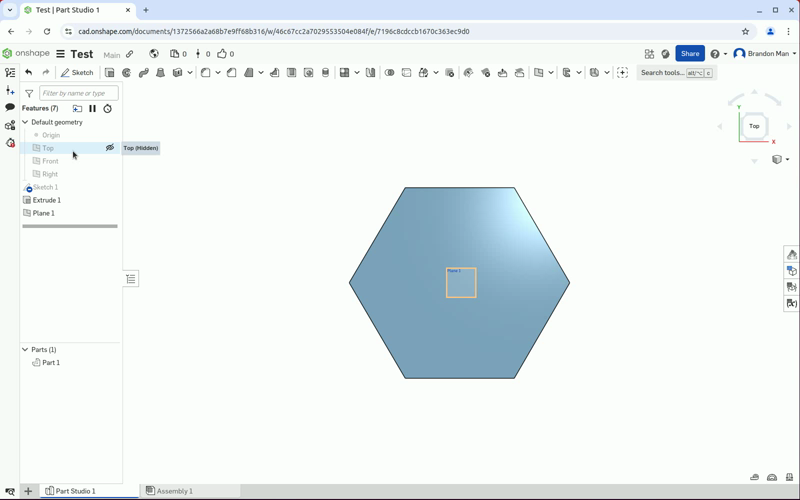
key(shift+s)
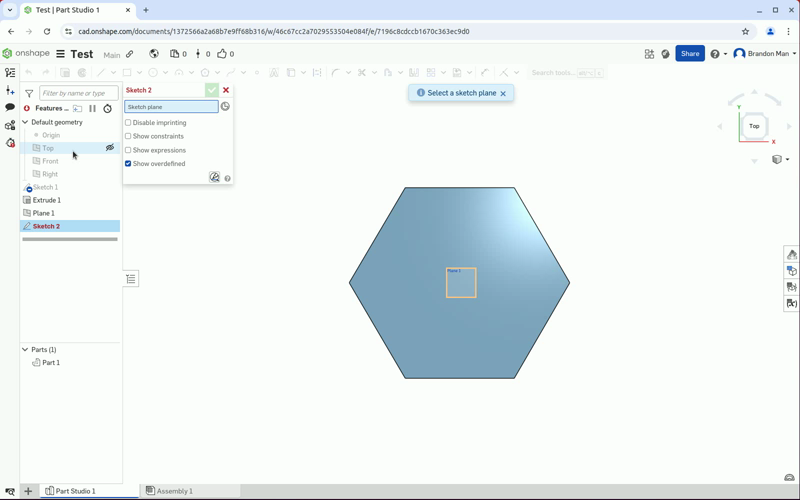
mouse_move(73, 215)
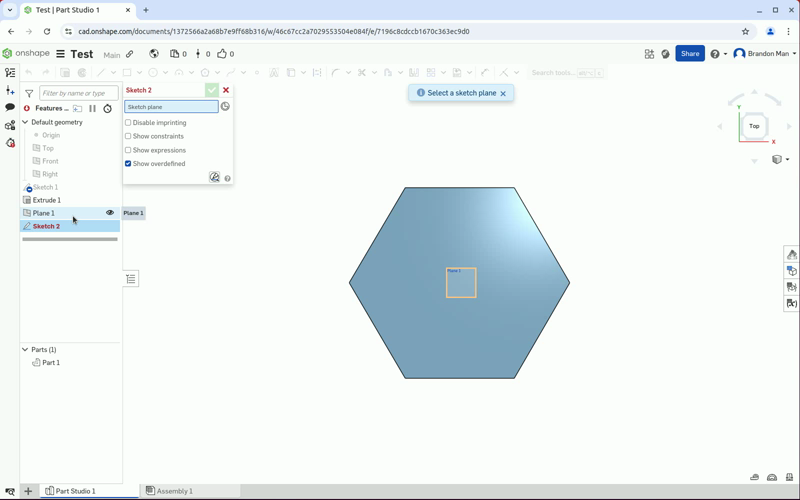
click(73, 215)
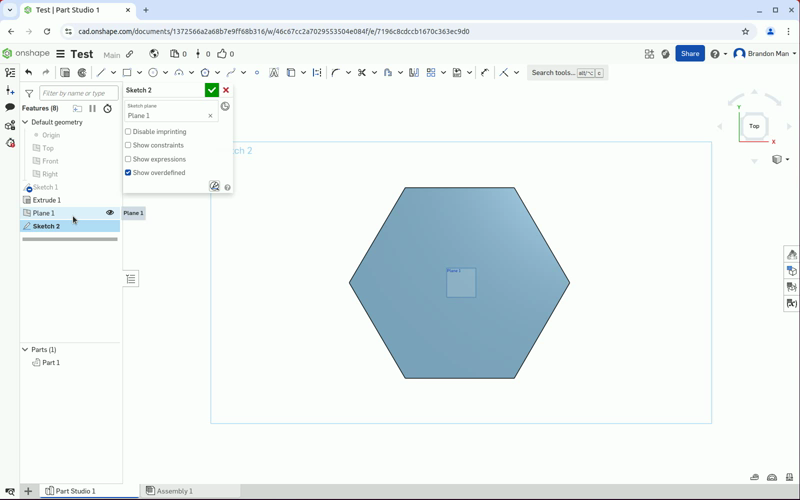
mouse_move(73, 352)
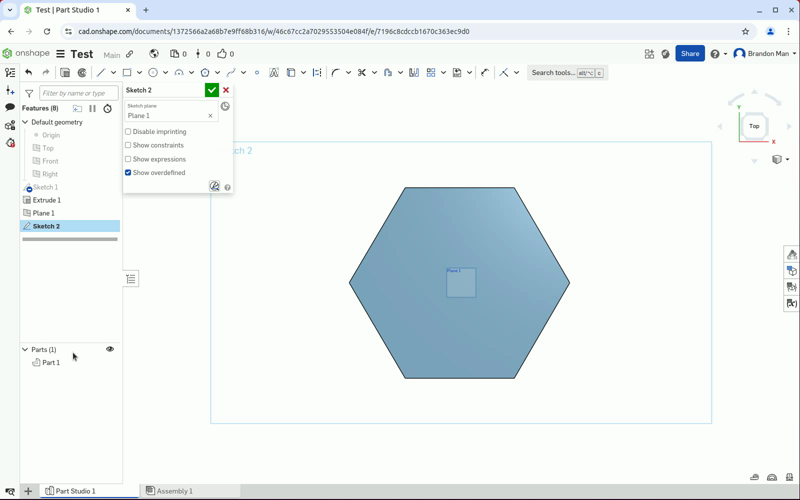
key(y)
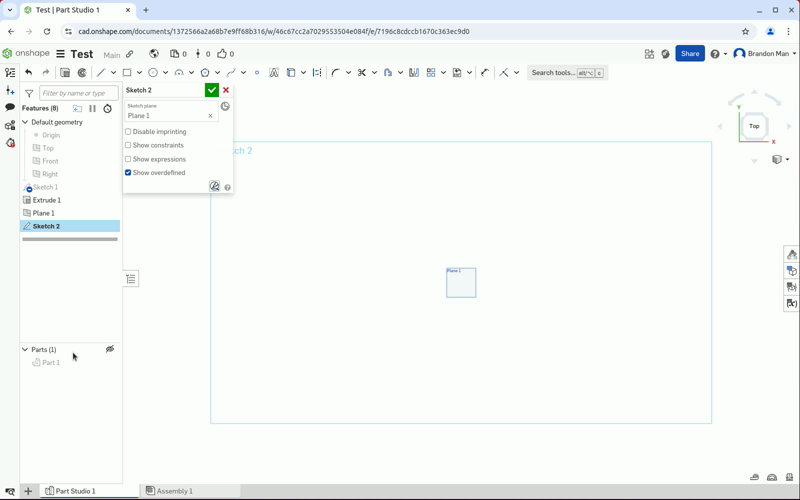
key(c)
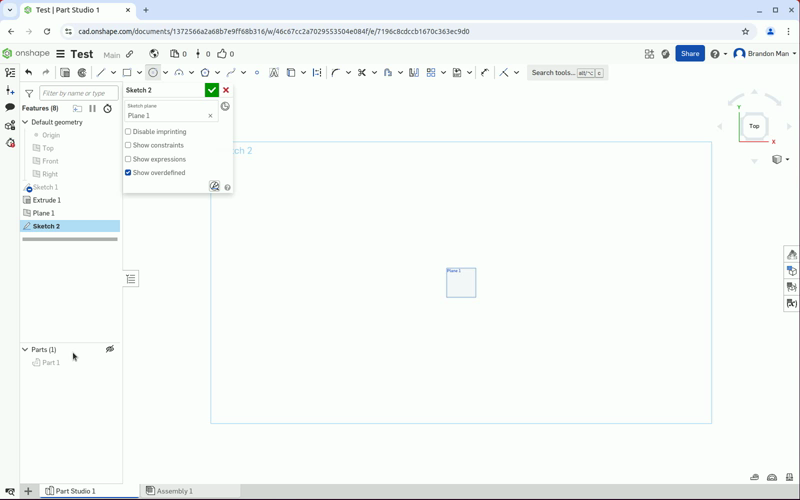
key_down(shift)
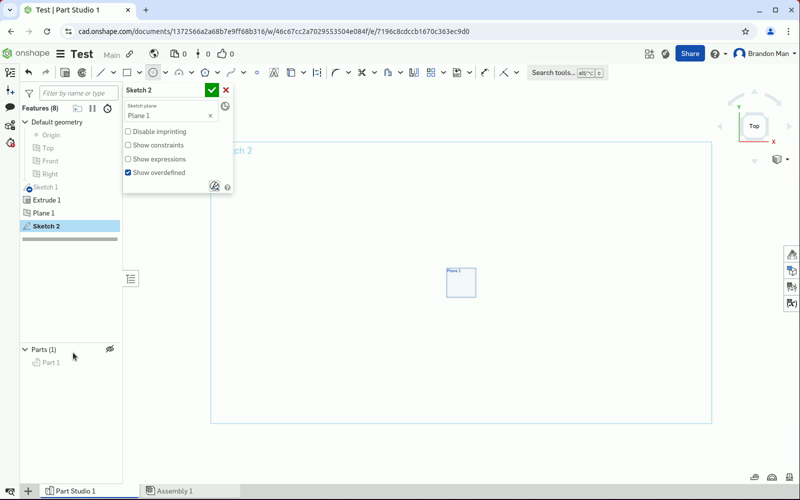
mouse_move(461, 282)
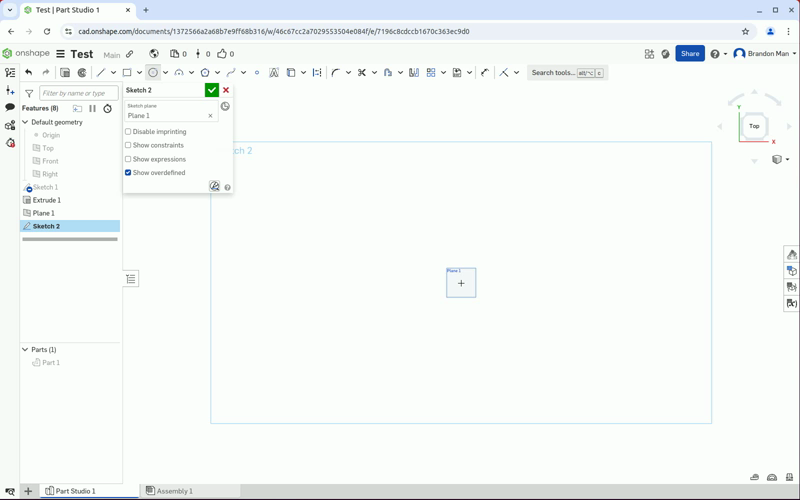
click(461, 282)
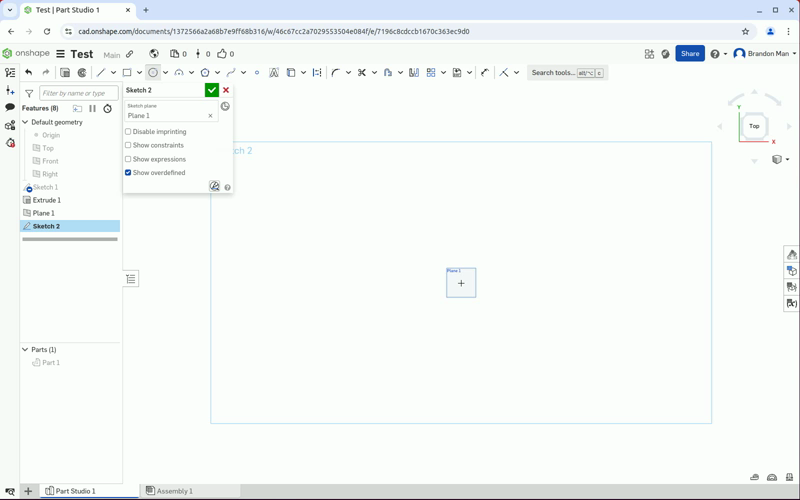
key_up(shift)
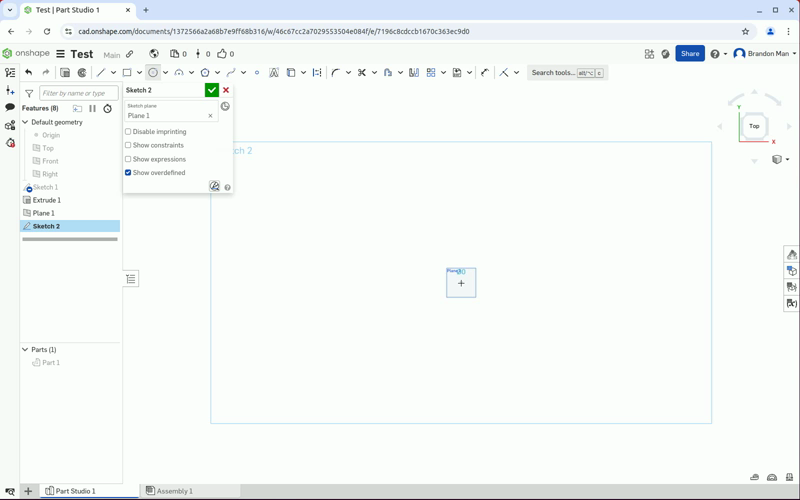
mouse_move(552, 282)
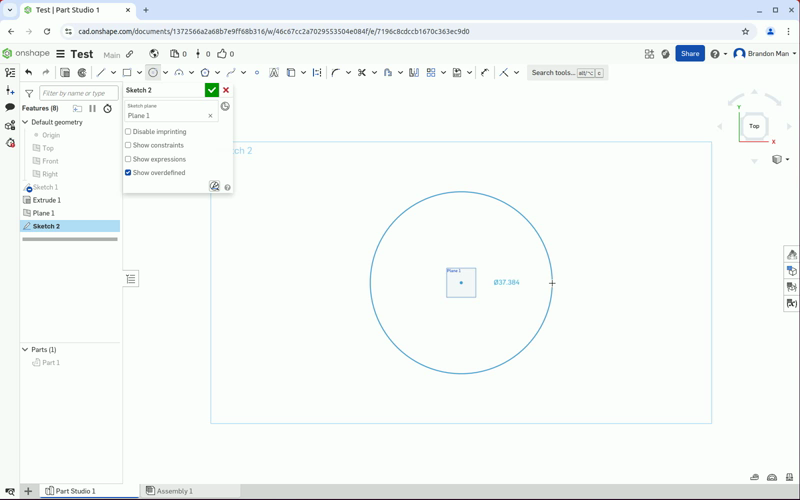
click(552, 282)
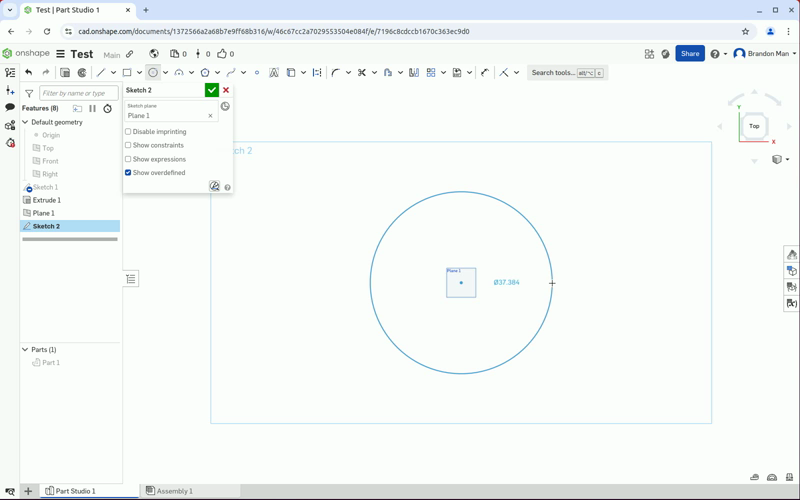
key(esc)
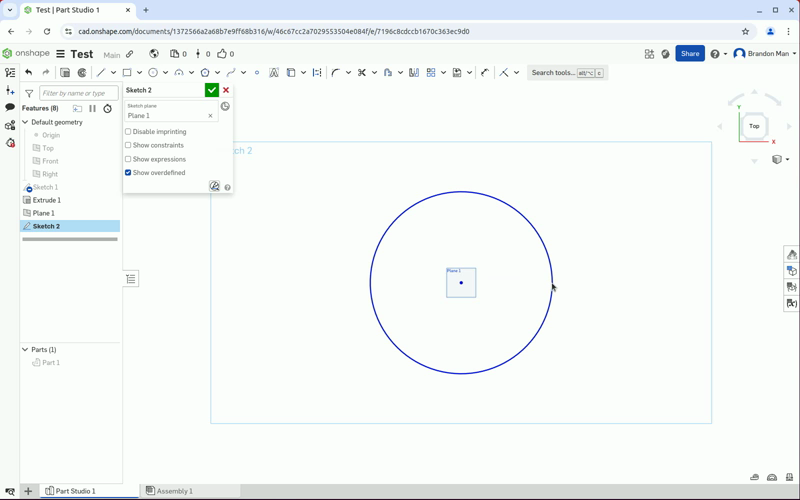
mouse_move(434, 250)
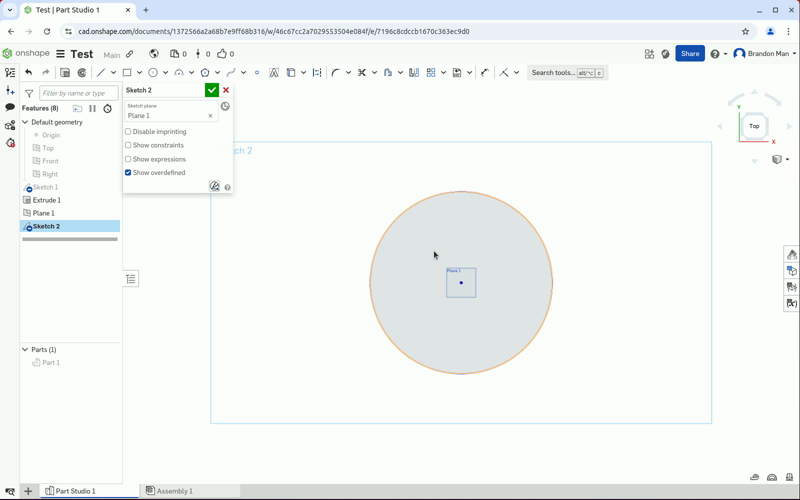
click(434, 250)
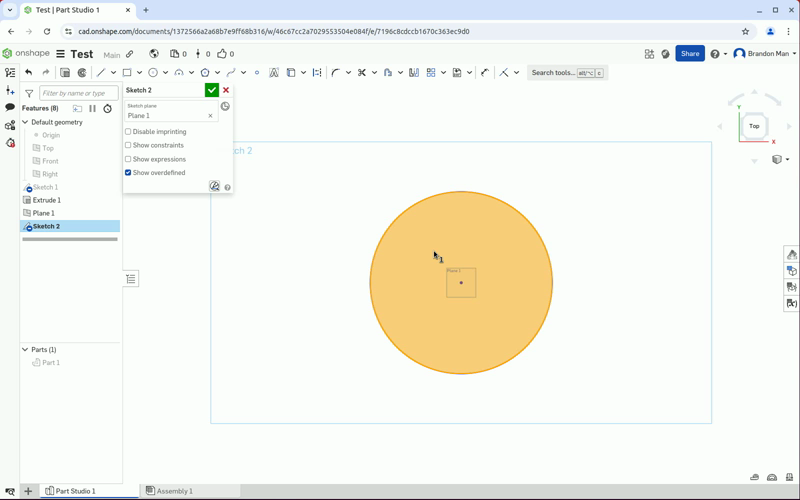
mouse_move(73, 352)
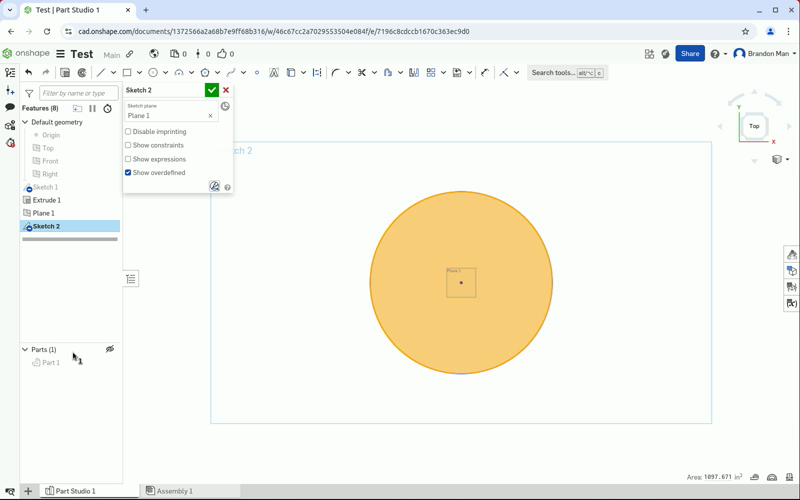
key(shift+y)
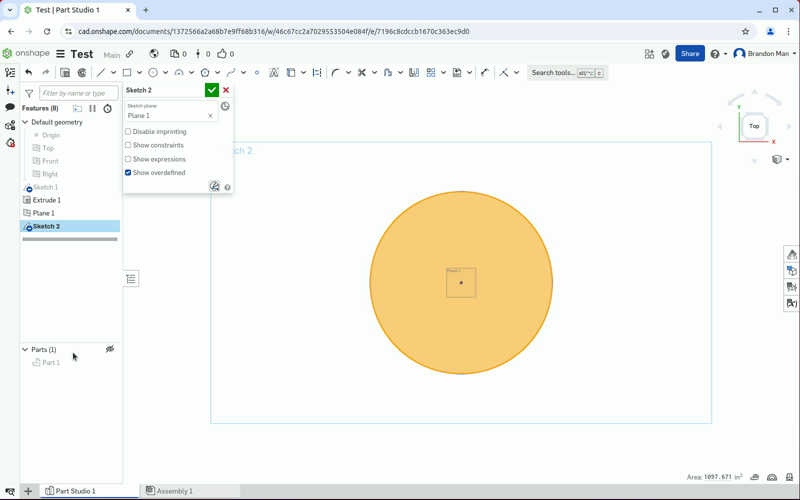
key(shift+e)
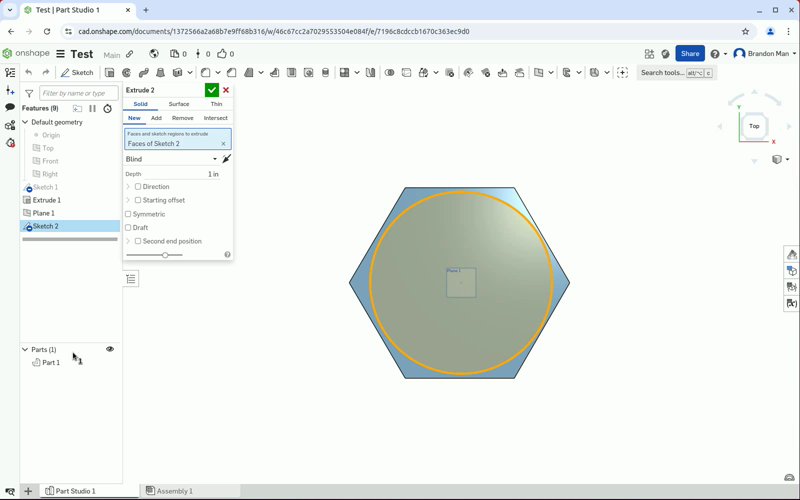
mouse_move(143, 106)
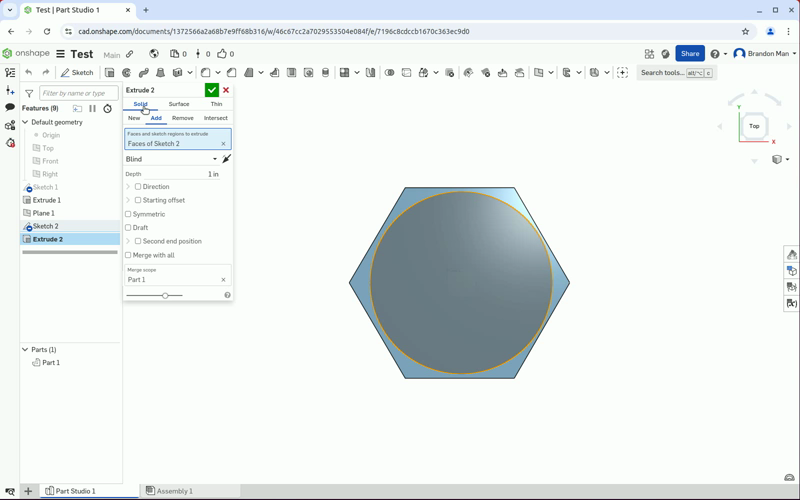
click(143, 106)
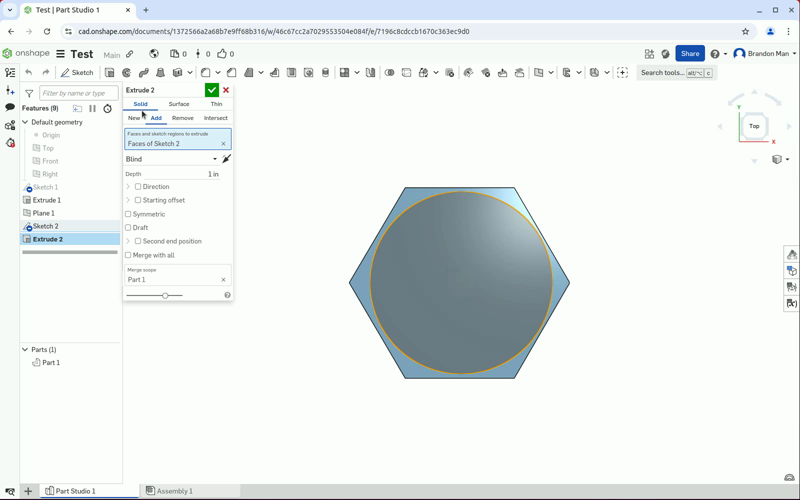
mouse_move(137, 120)
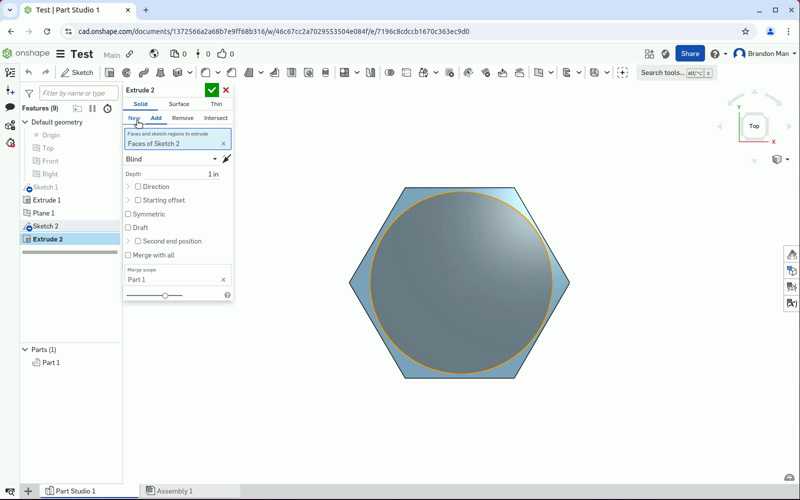
click(137, 120)
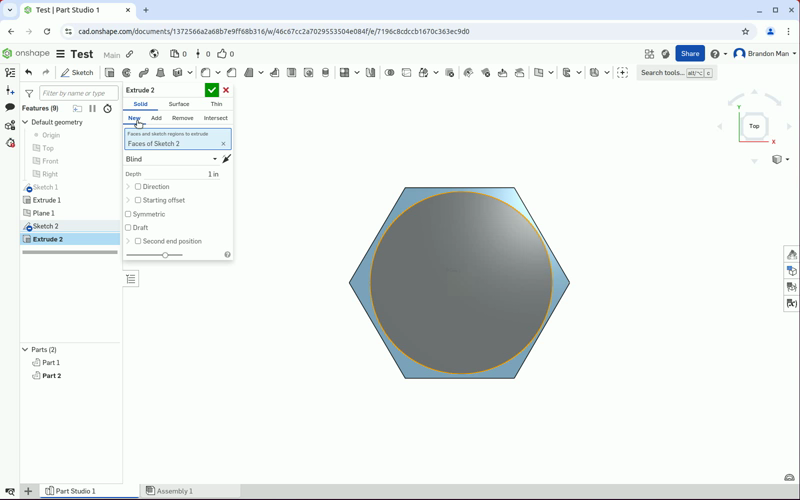
key(tab, 4)
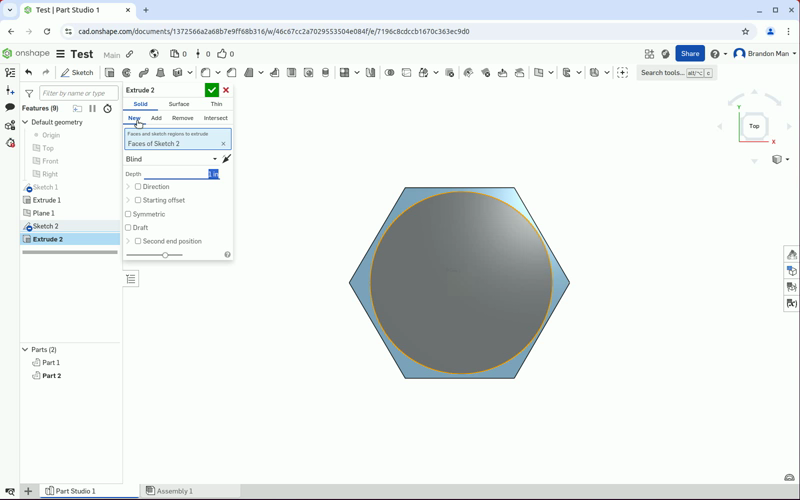
text(7.703)
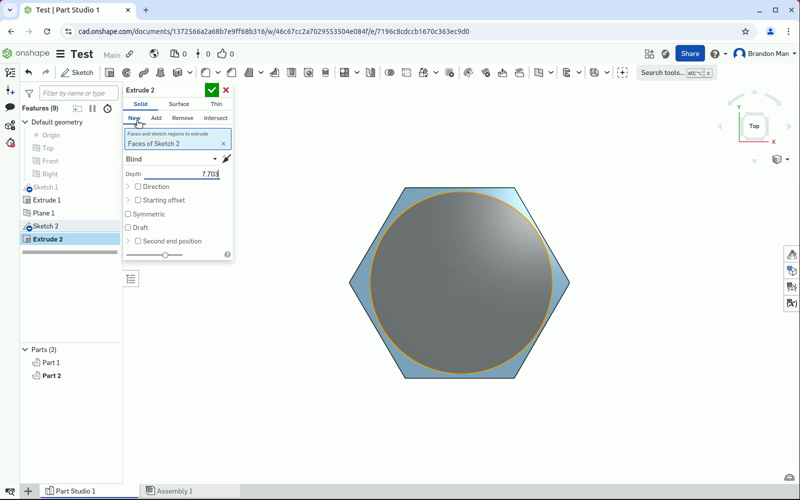
key(enter)
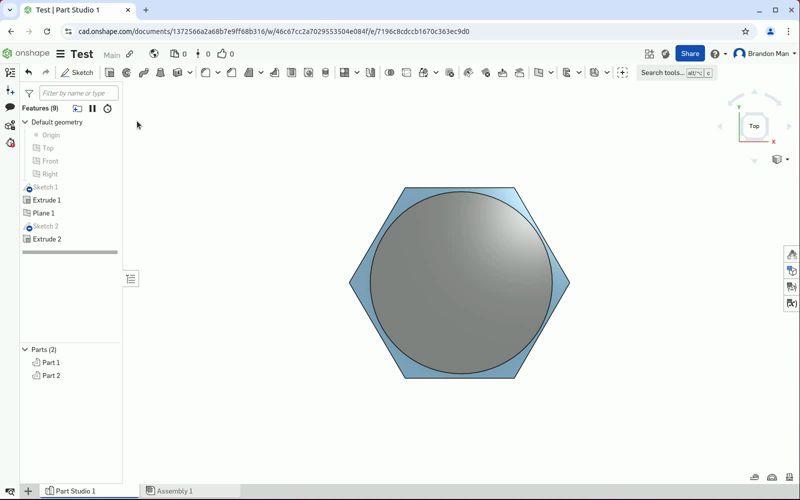
key(shift+h)
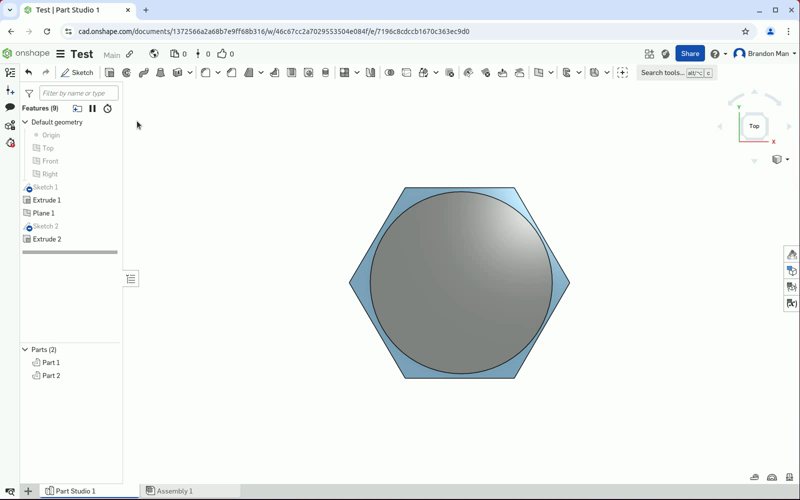
key(shift+h)
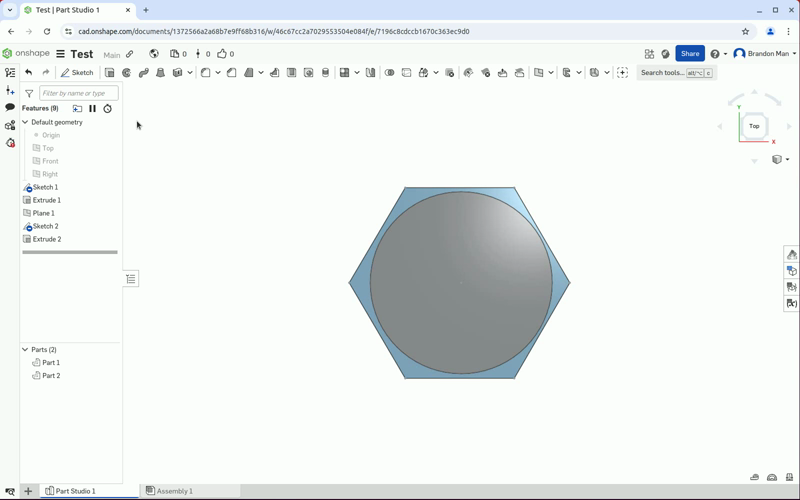
key(shift+7)
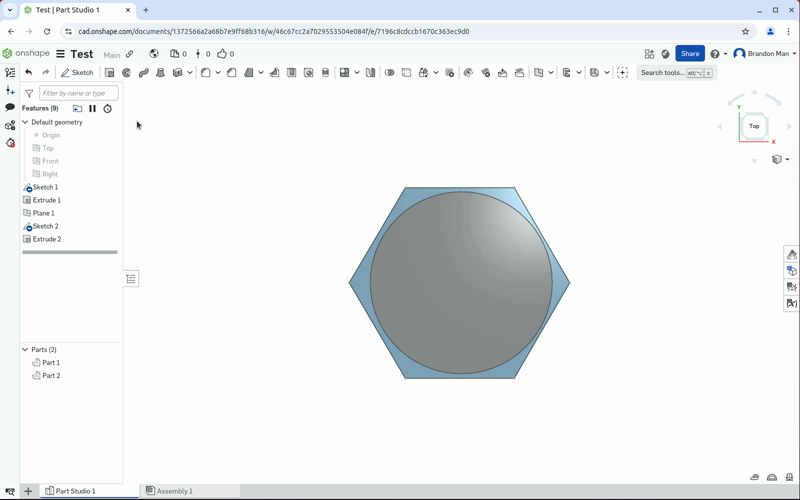
key(up, 3)
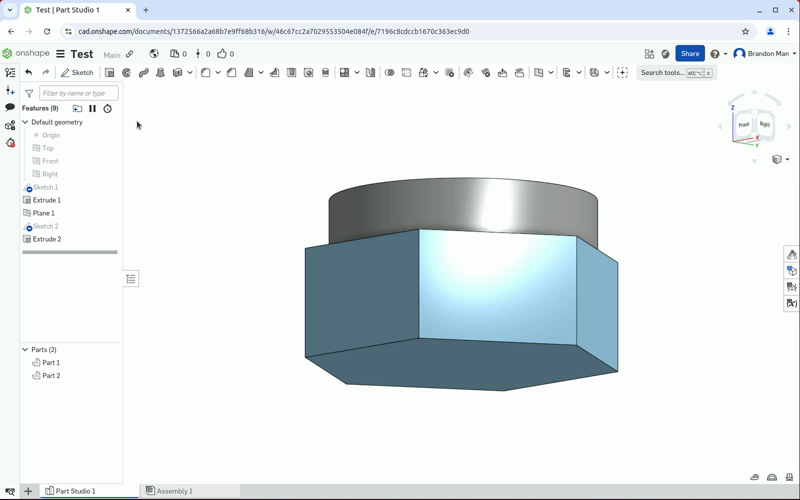
key(left, 3)
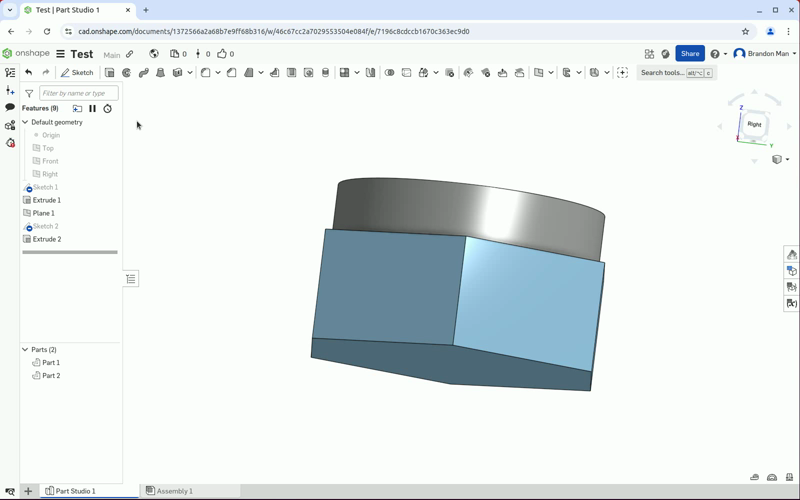
key(right, 3)
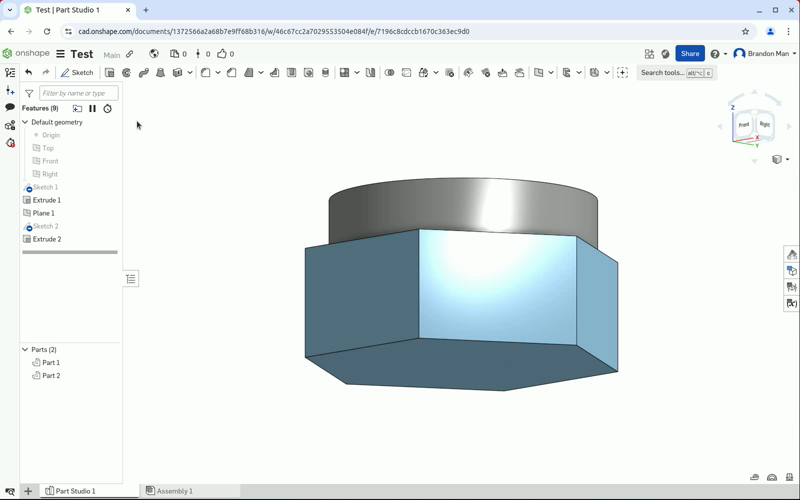
key(down, 3)
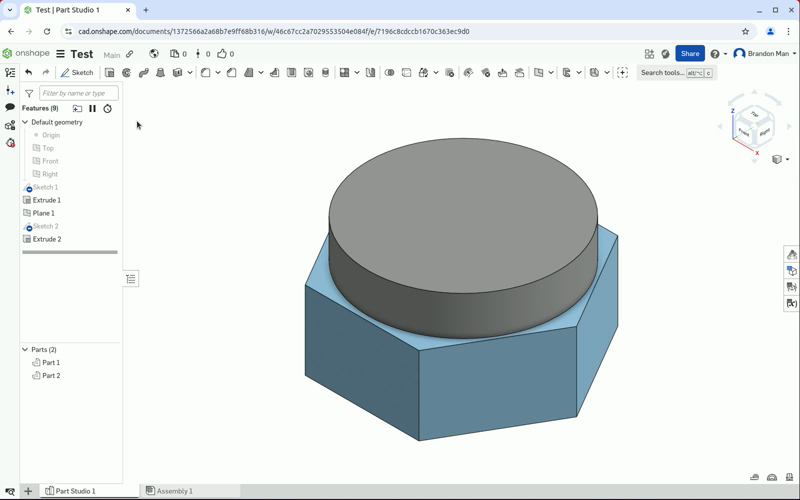
mouse_move(73, 189)
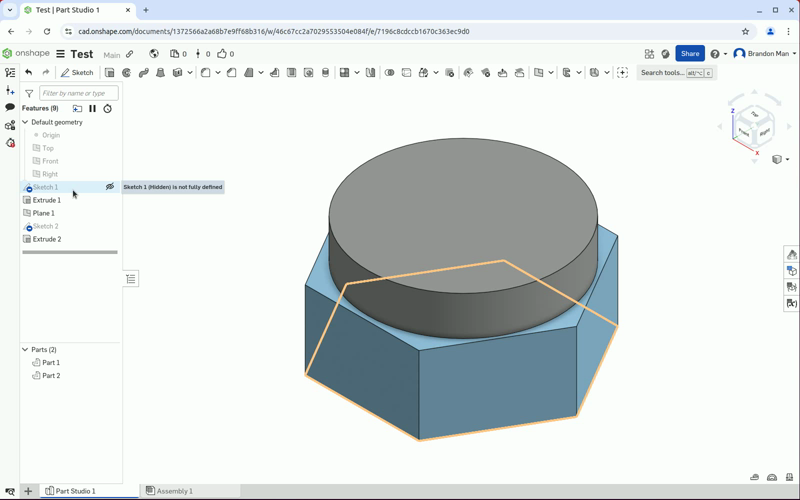
click(73, 189)